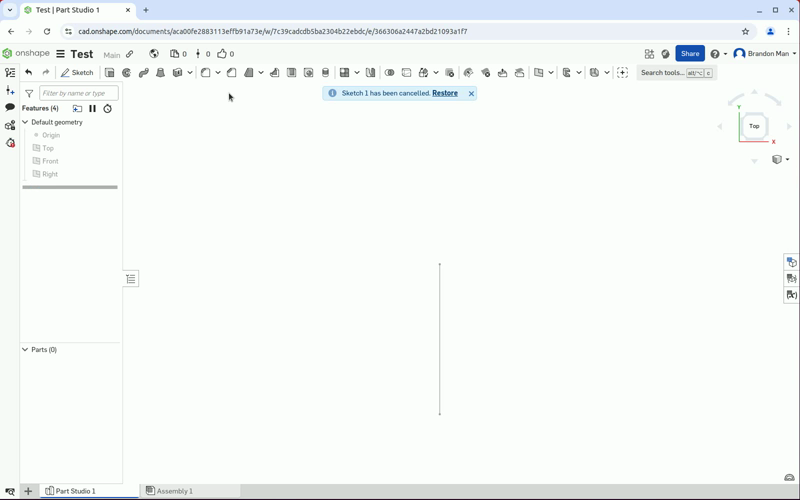
key(shift+h)
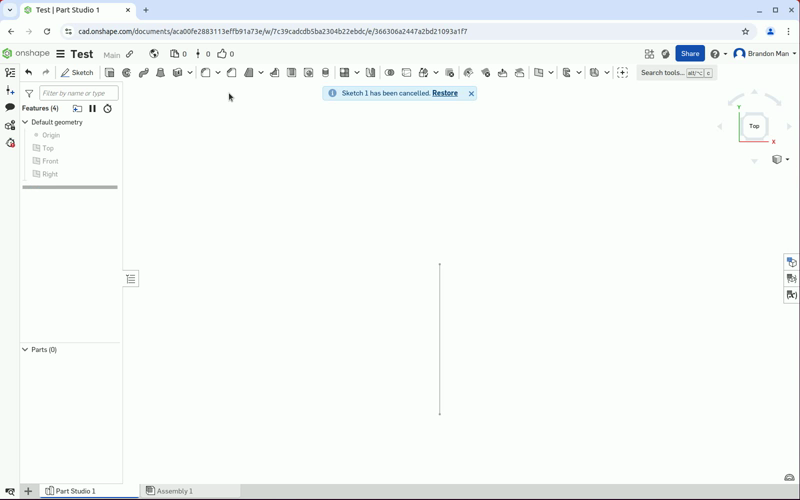
key(shift+s)
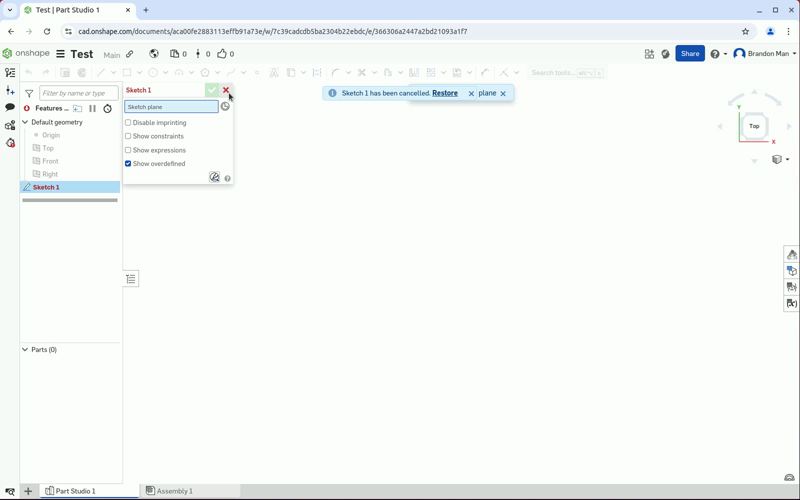
mouse_move(73, 150)
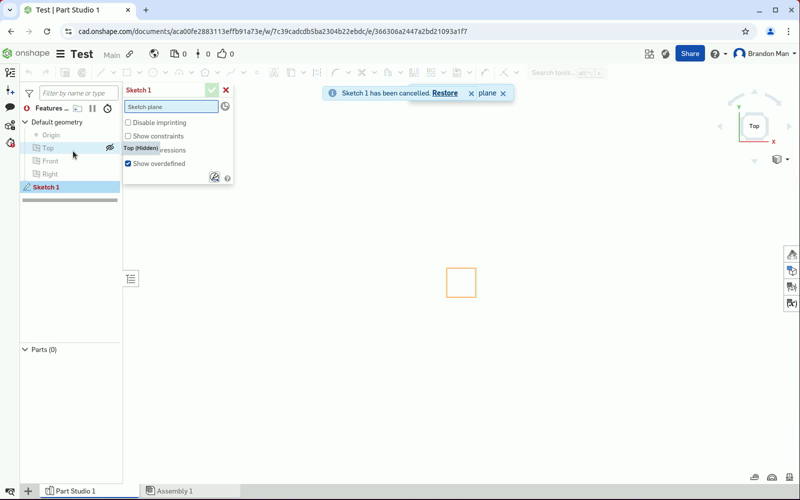
click(73, 150)
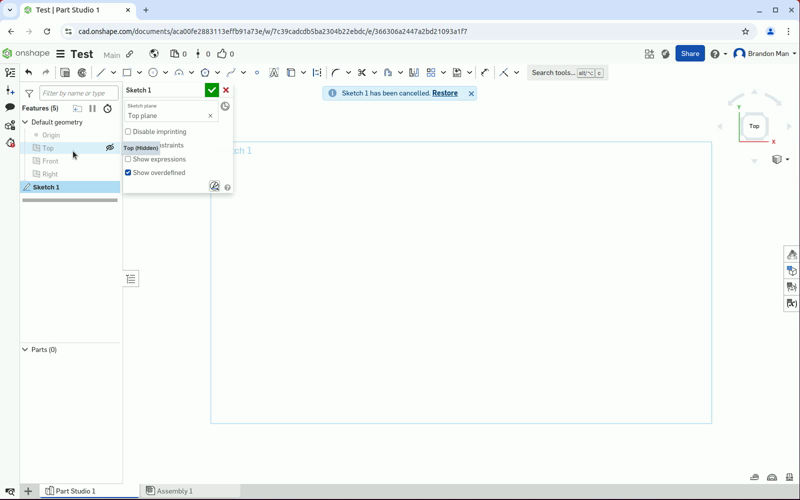
mouse_move(73, 352)
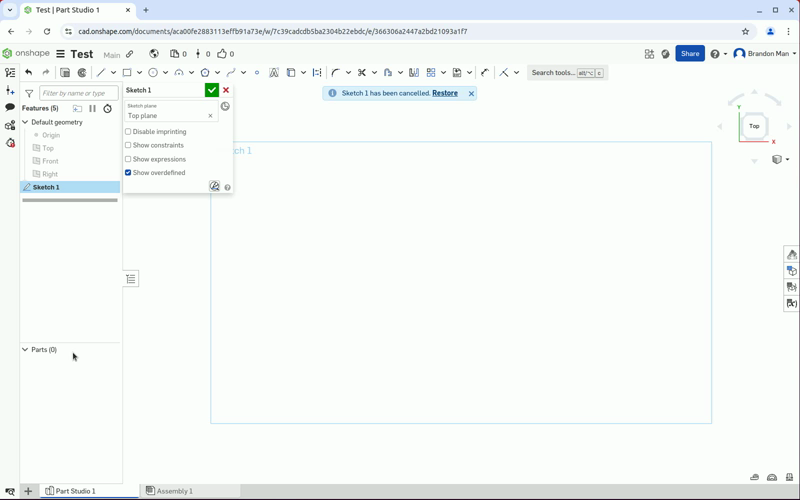
key(y)
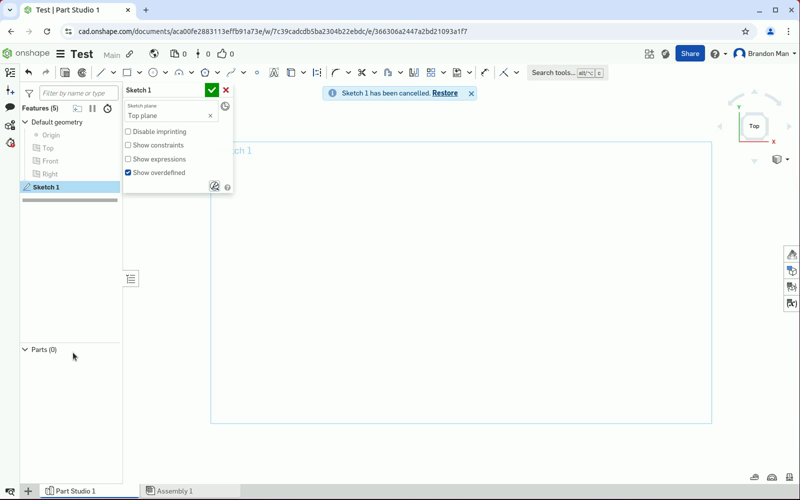
key(c)
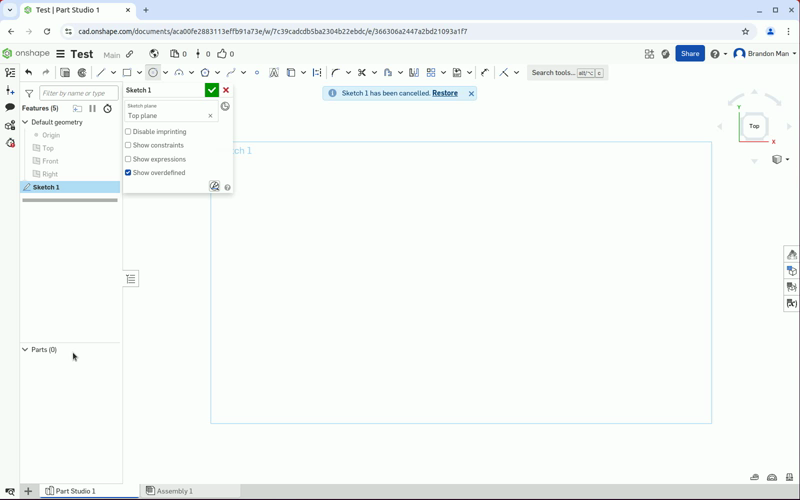
key_down(shift)
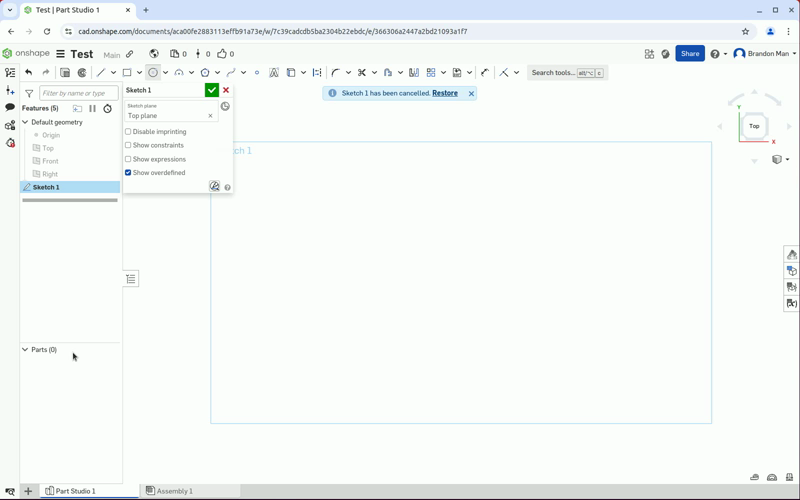
mouse_move(461, 282)
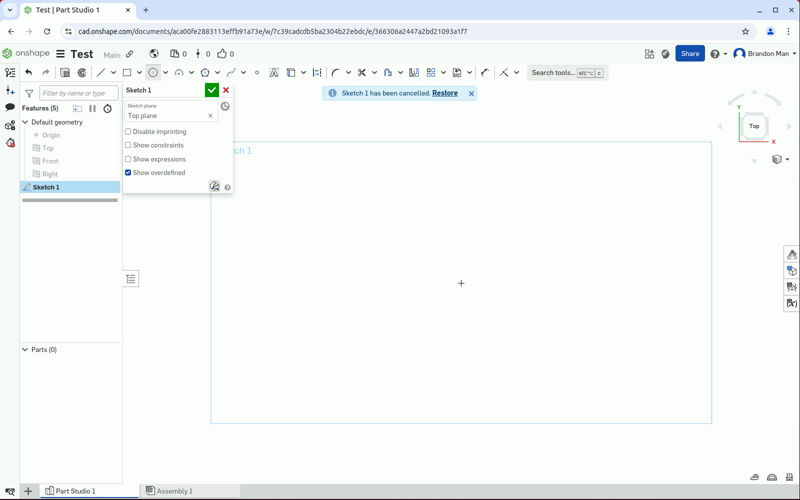
click(461, 282)
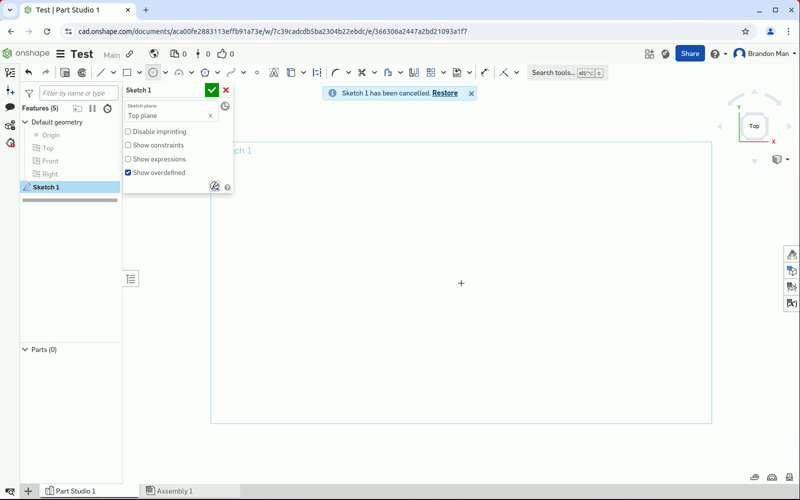
key_up(shift)
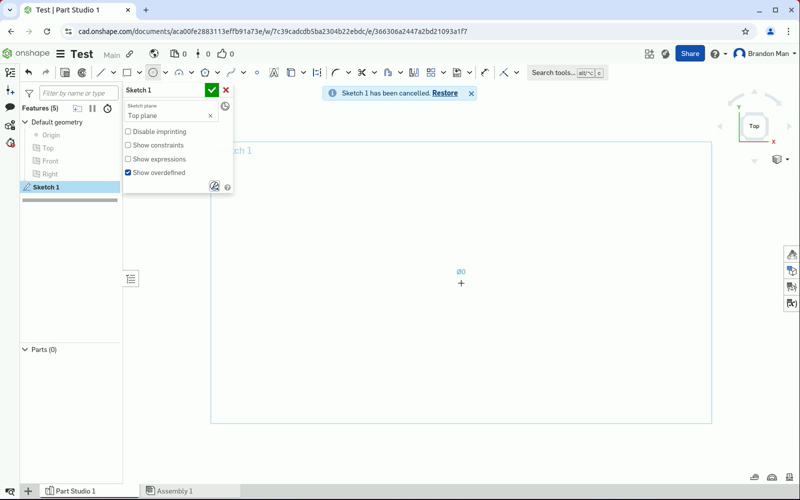
mouse_move(574, 282)
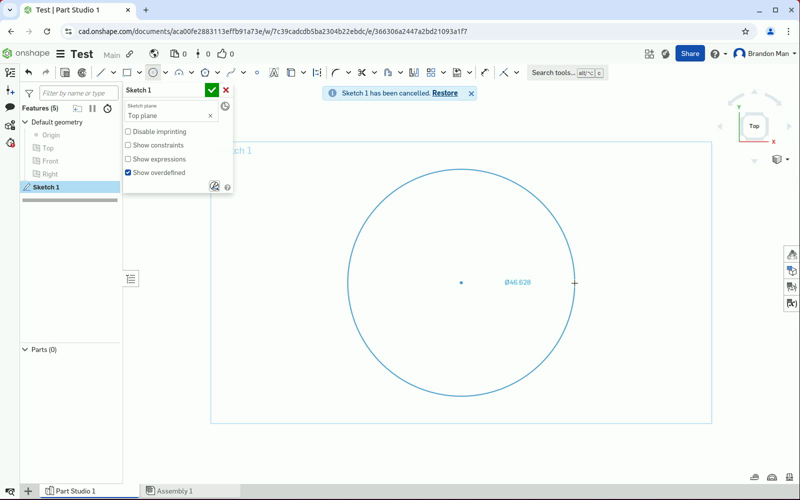
click(574, 282)
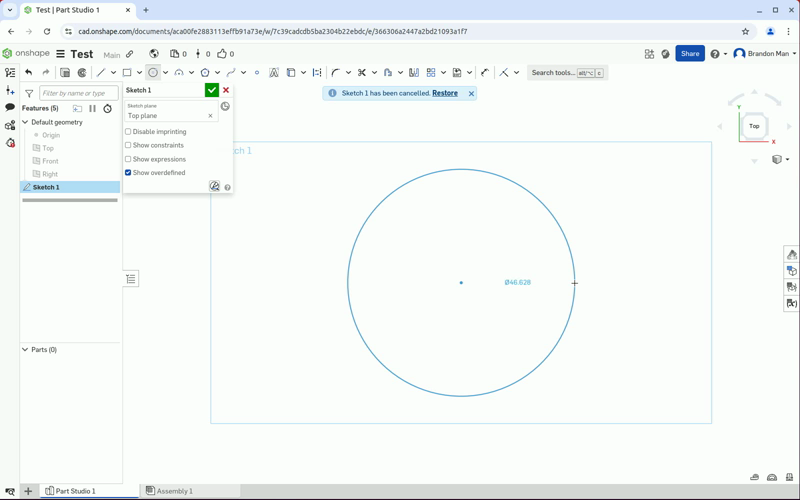
key(esc)
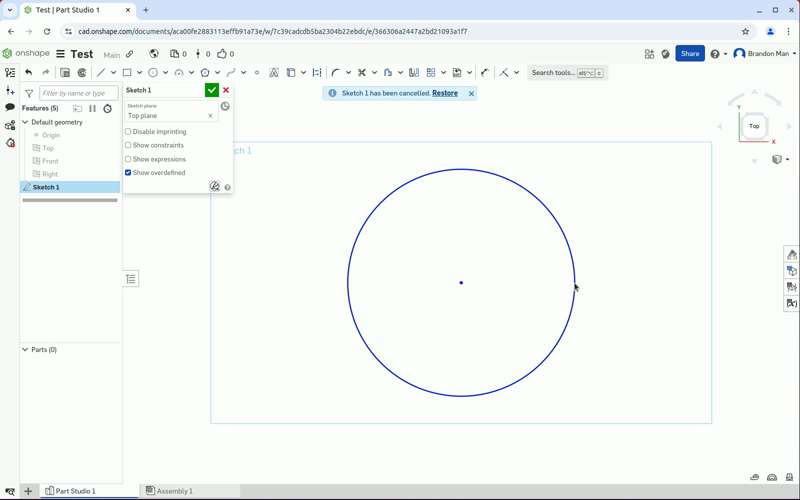
key(c)
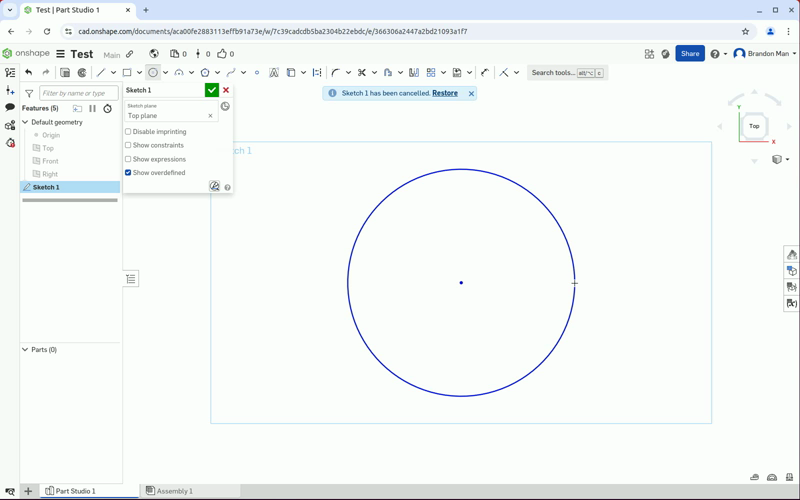
key_down(shift)
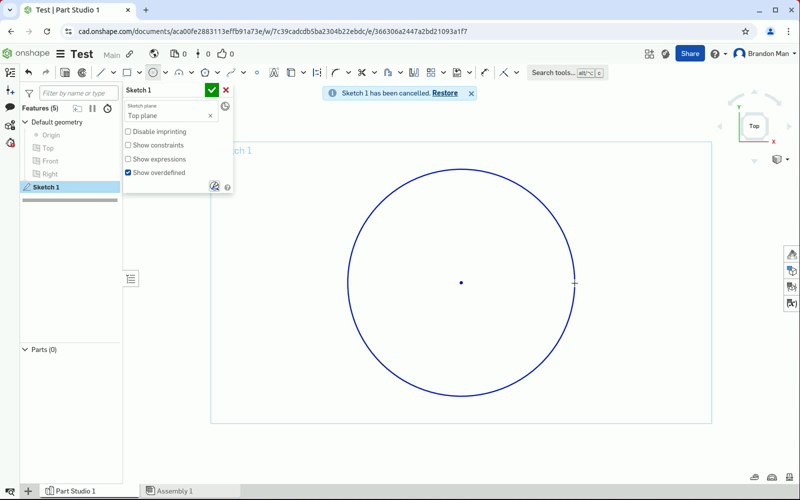
mouse_move(461, 282)
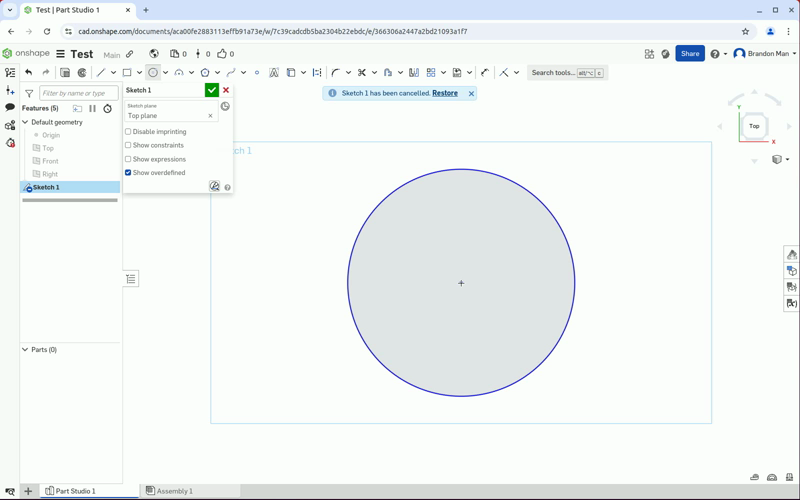
click(461, 282)
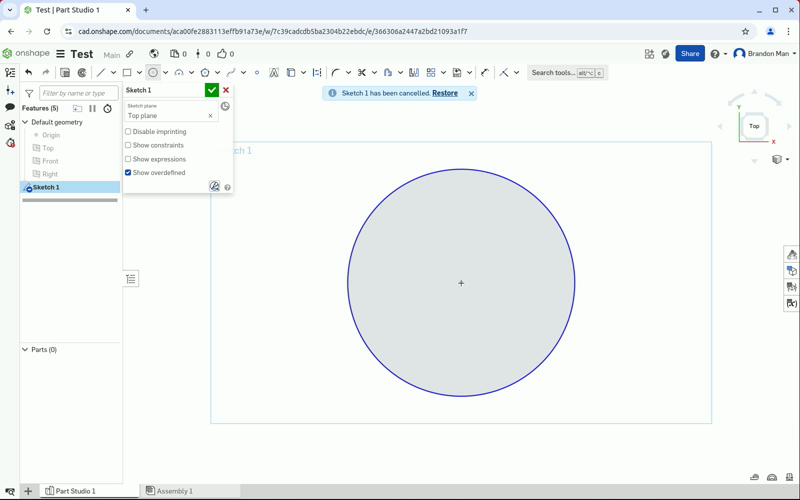
key_up(shift)
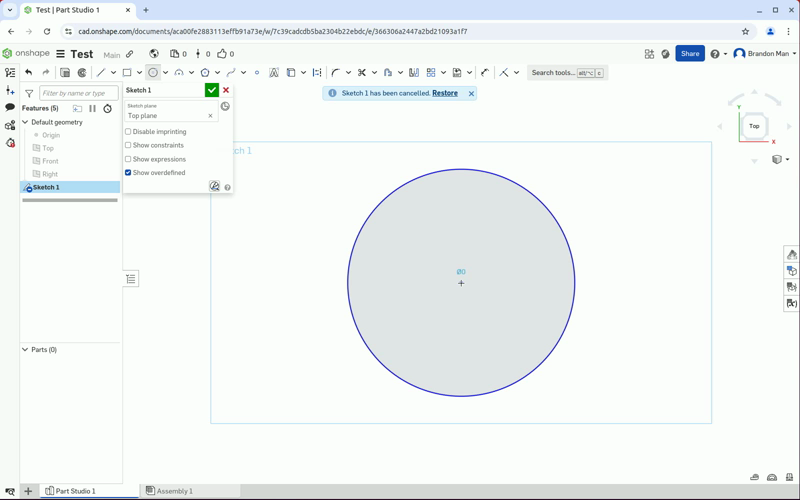
mouse_move(466, 282)
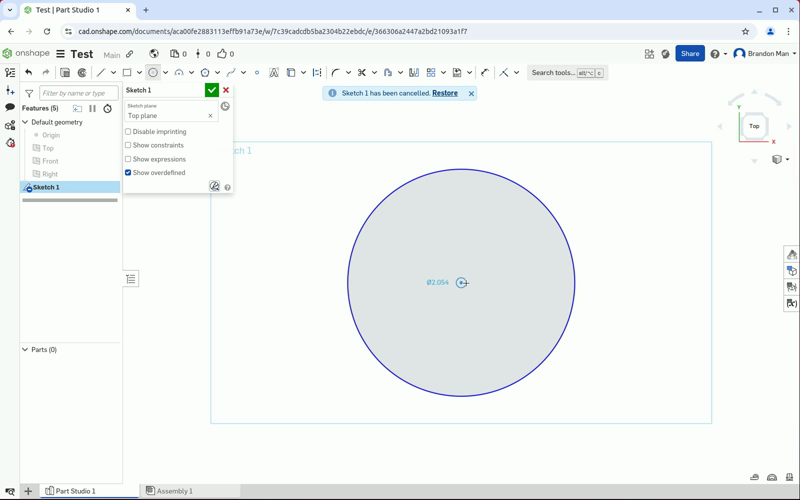
click(466, 282)
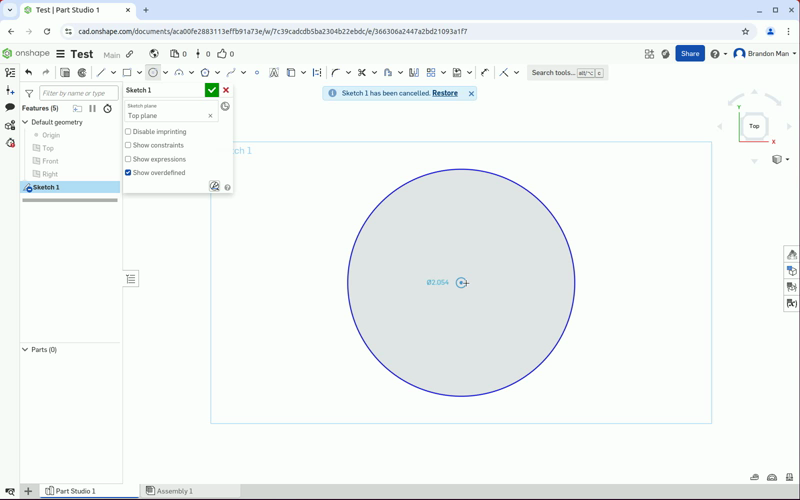
key(esc)
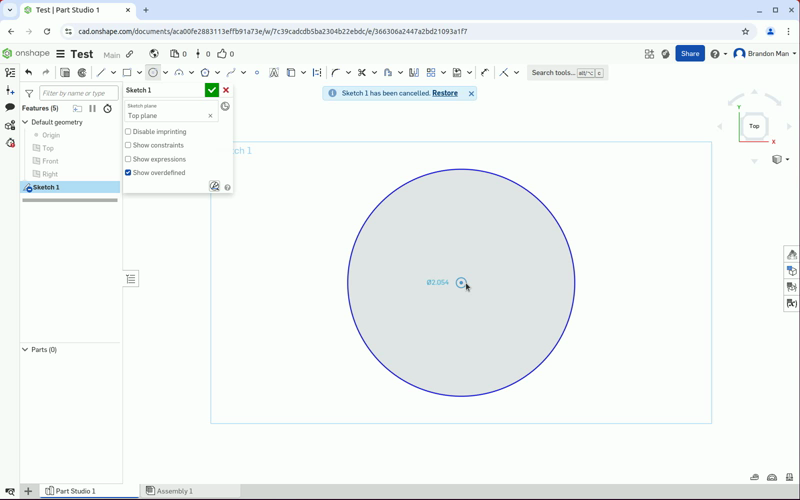
mouse_move(383, 260)
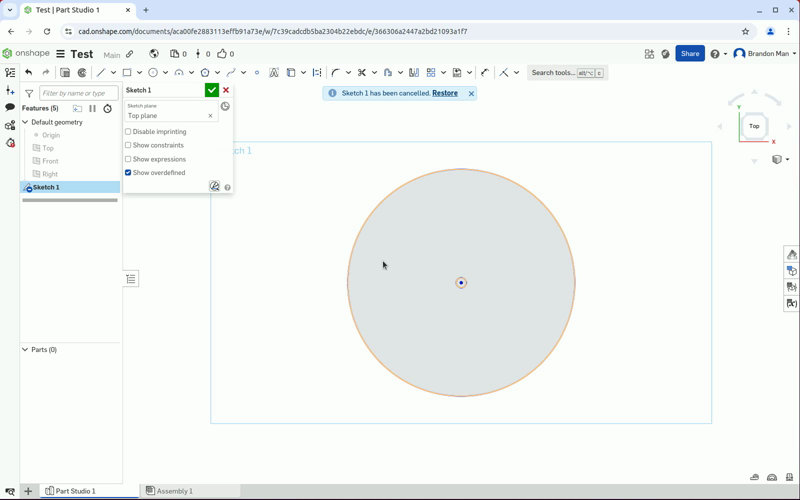
click(383, 260)
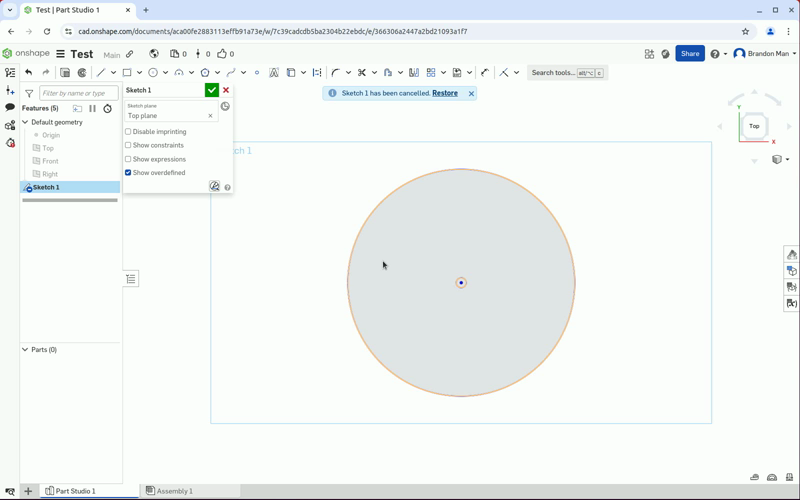
mouse_move(73, 352)
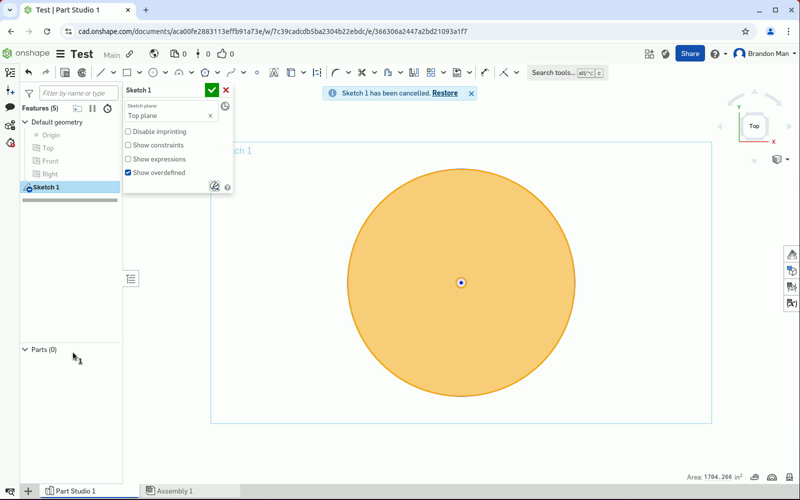
key(shift+y)
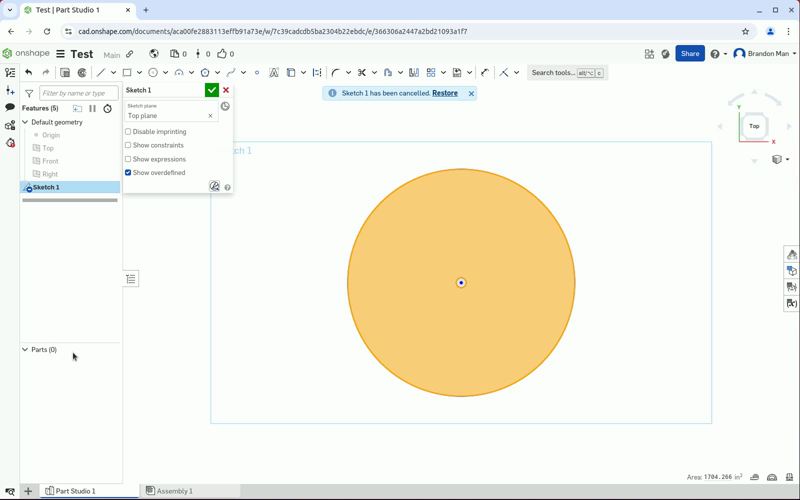
key(shift+e)
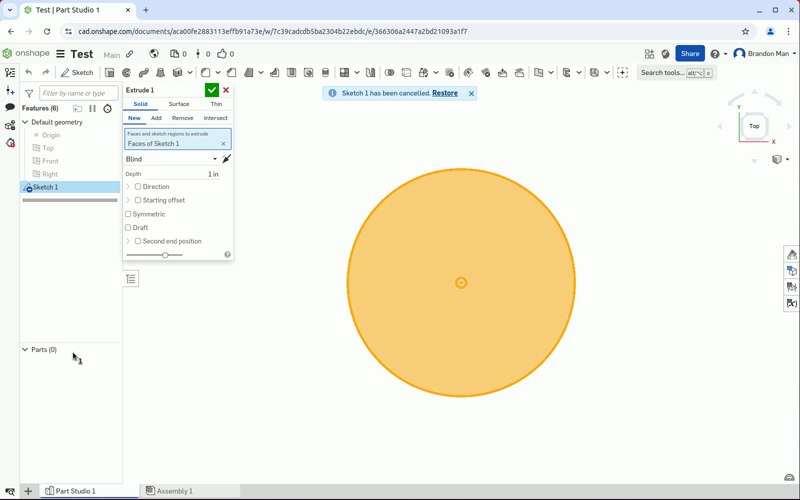
mouse_move(143, 106)
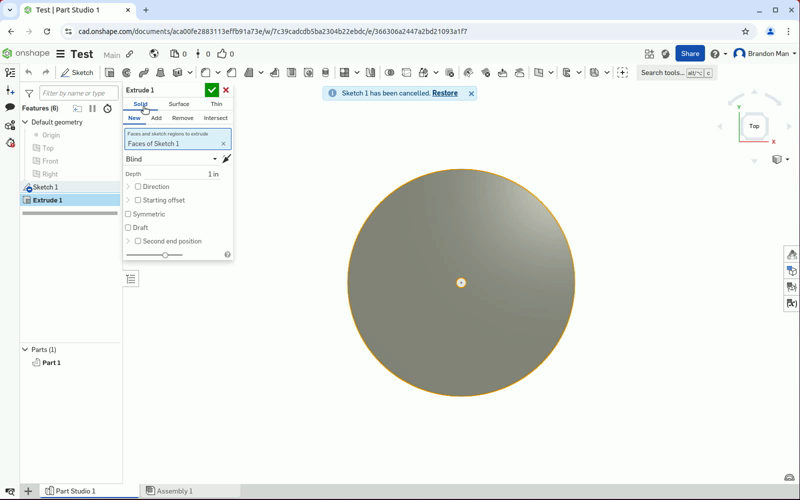
click(143, 106)
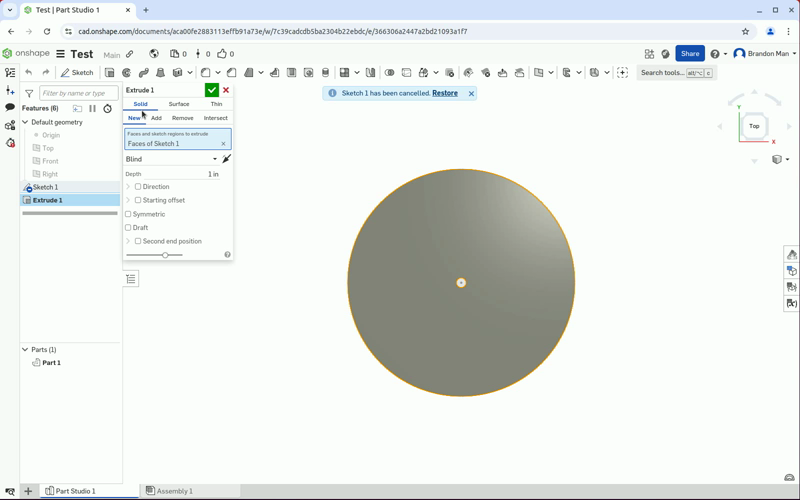
mouse_move(137, 120)
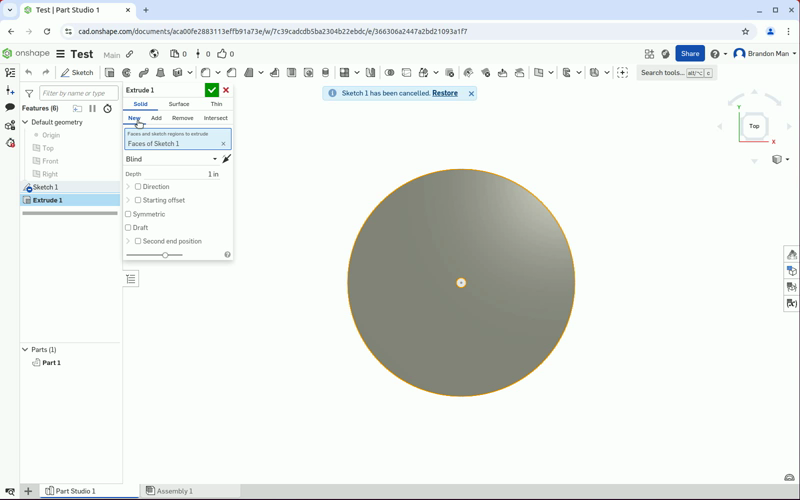
click(137, 120)
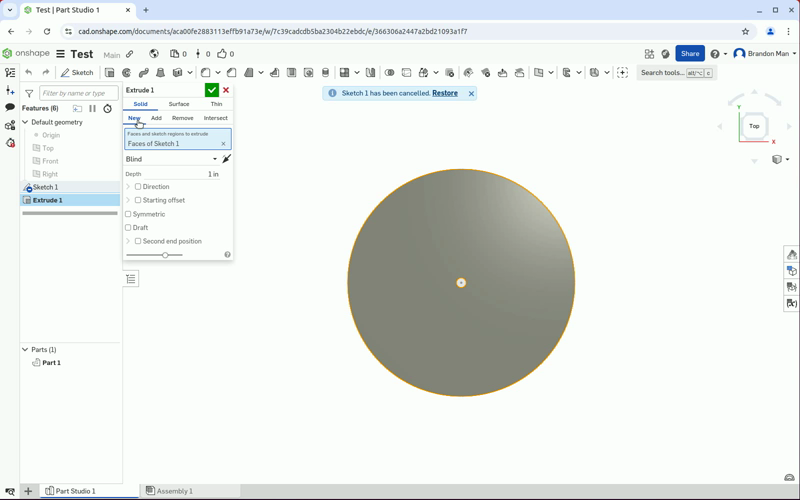
key(tab, 4)
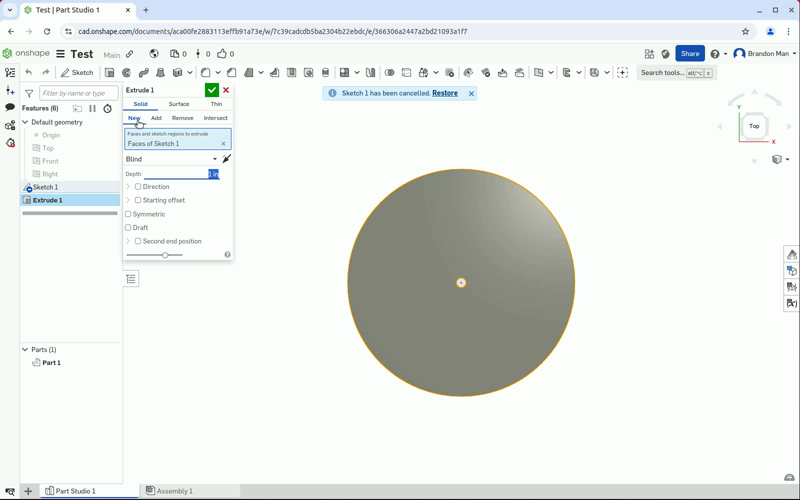
text(0.481)
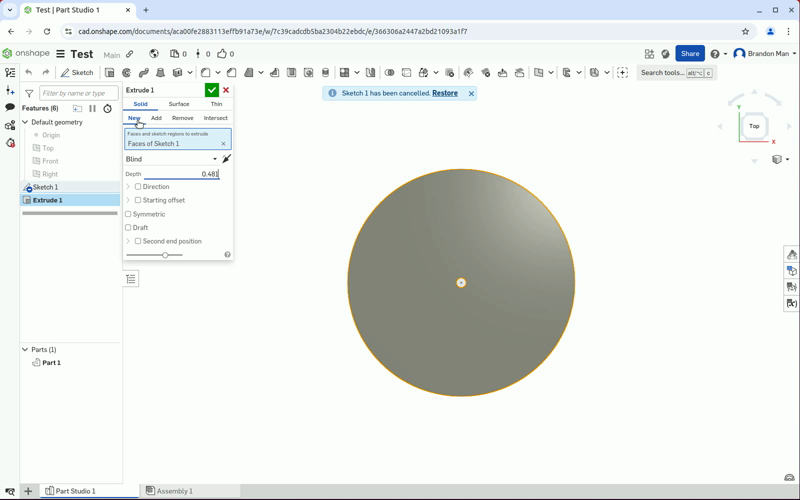
key(enter)
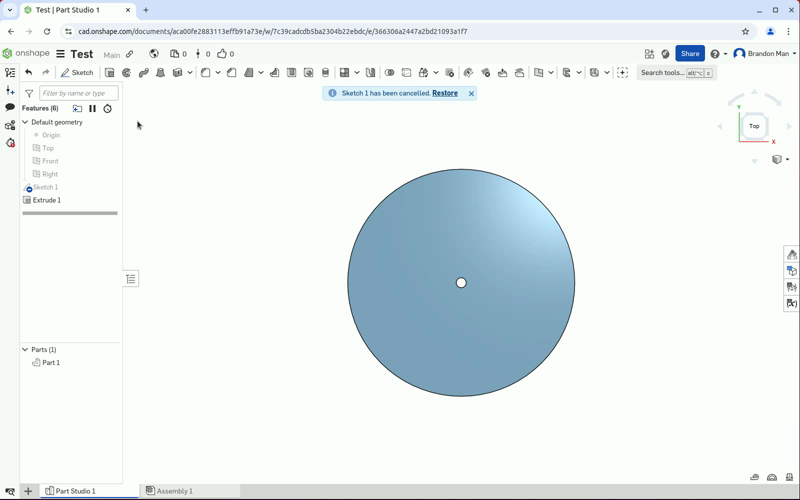
key(shift+h)
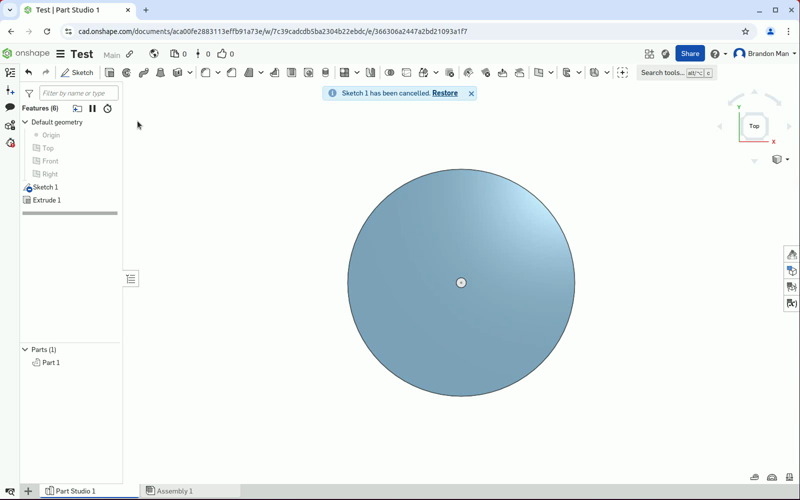
key(shift+h)
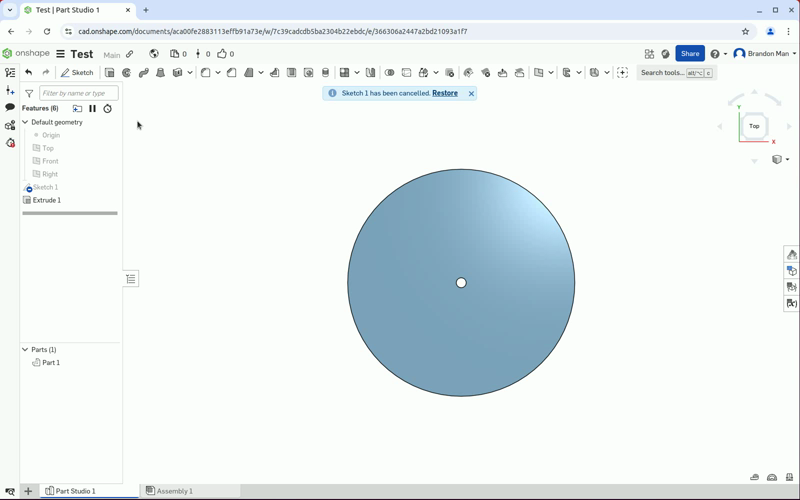
mouse_move(73, 189)
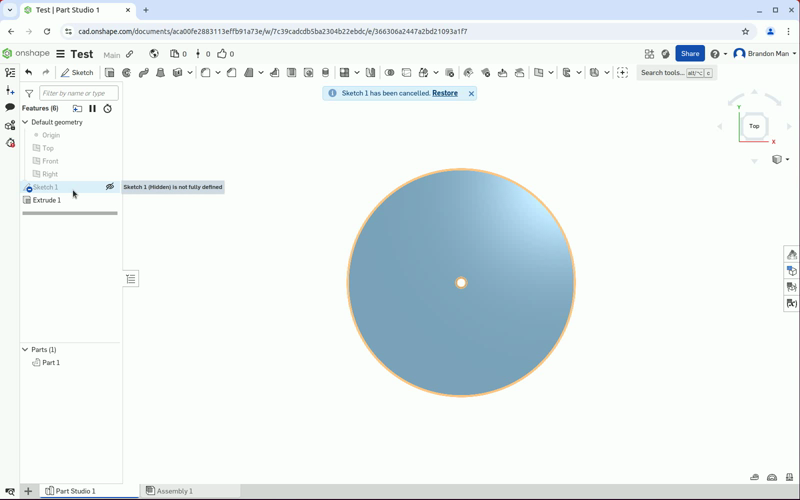
click(73, 189)
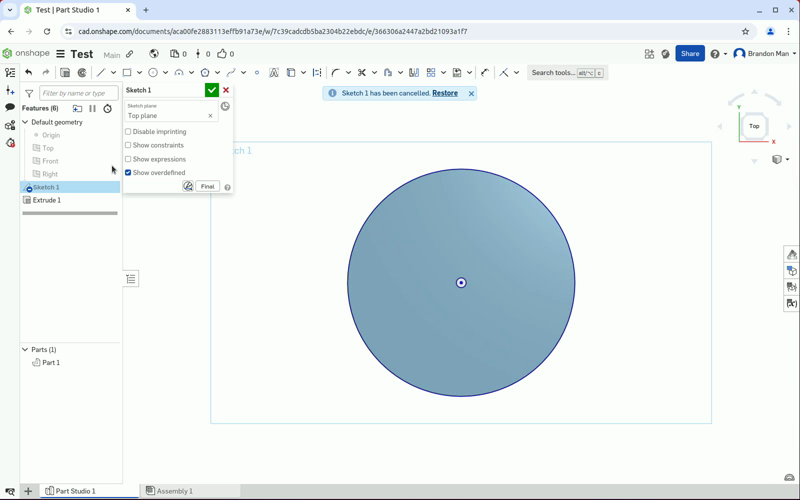
mouse_move(229, 92)
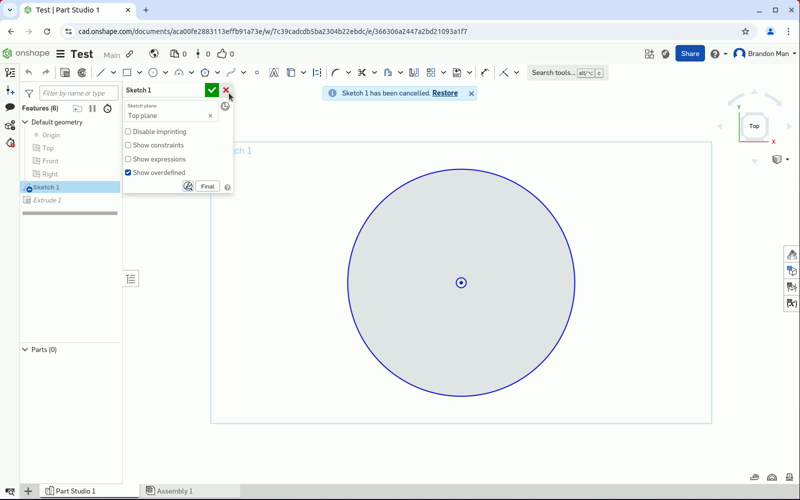
click(229, 92)
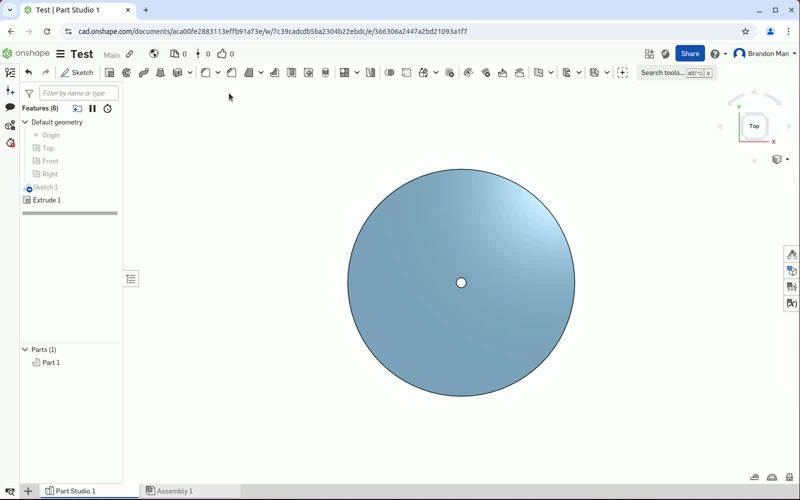
mouse_move(541, 75)
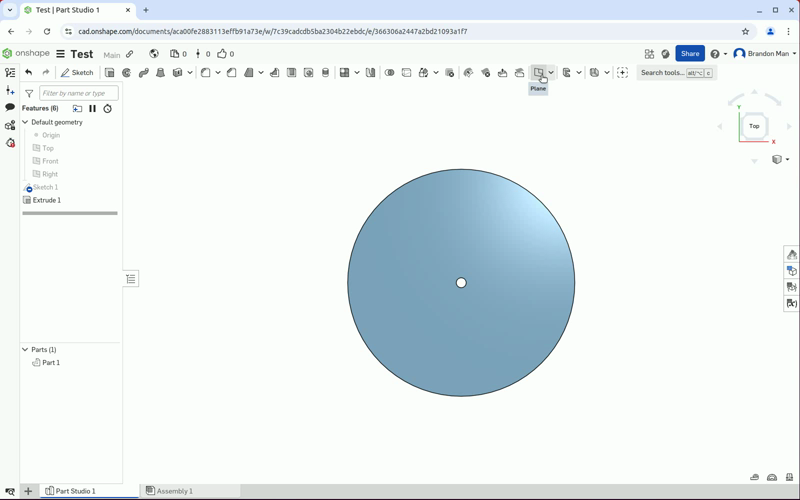
click(541, 75)
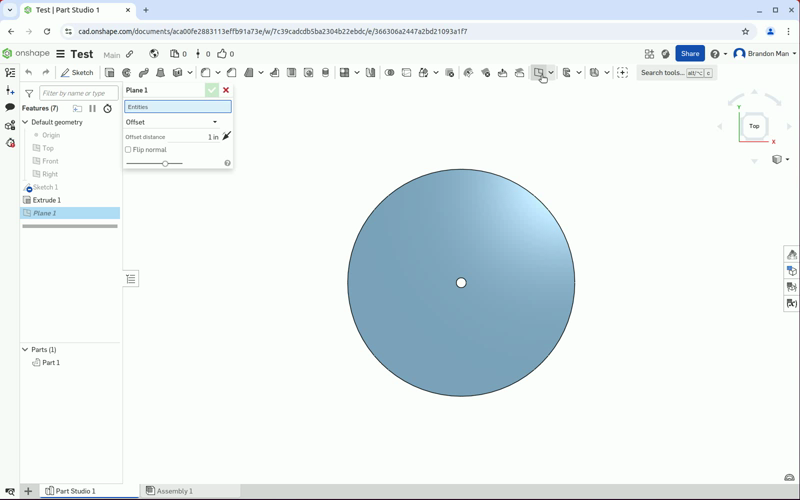
mouse_move(73, 150)
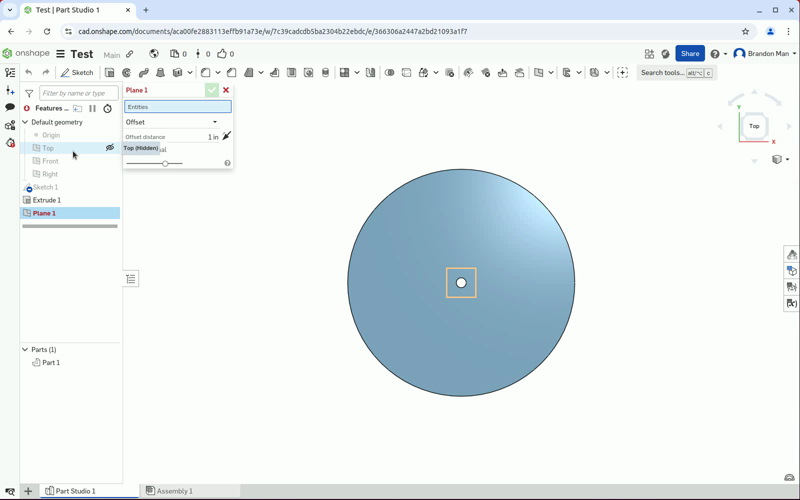
click(73, 150)
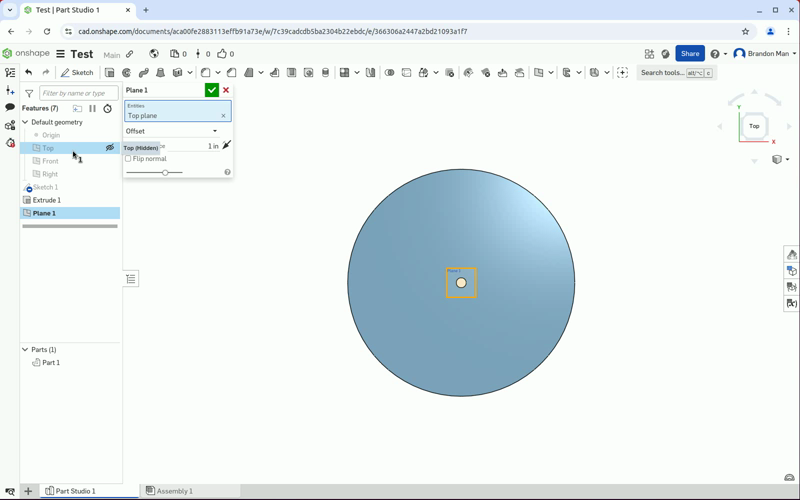
key(tab, 2)
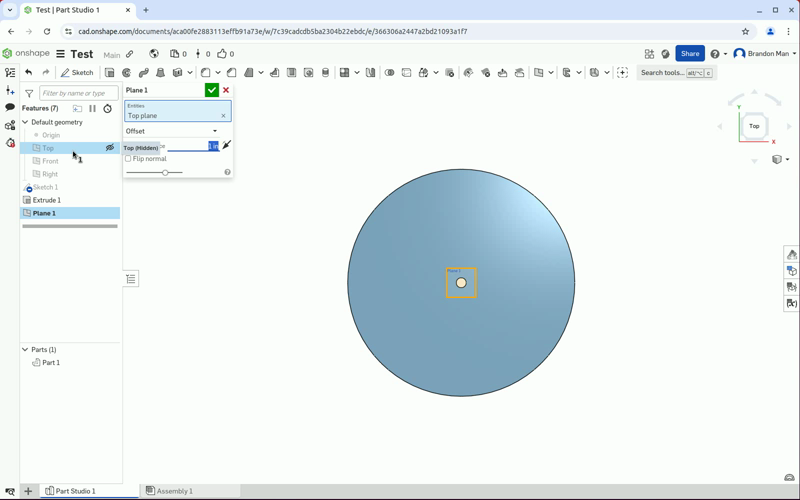
text(0.493)
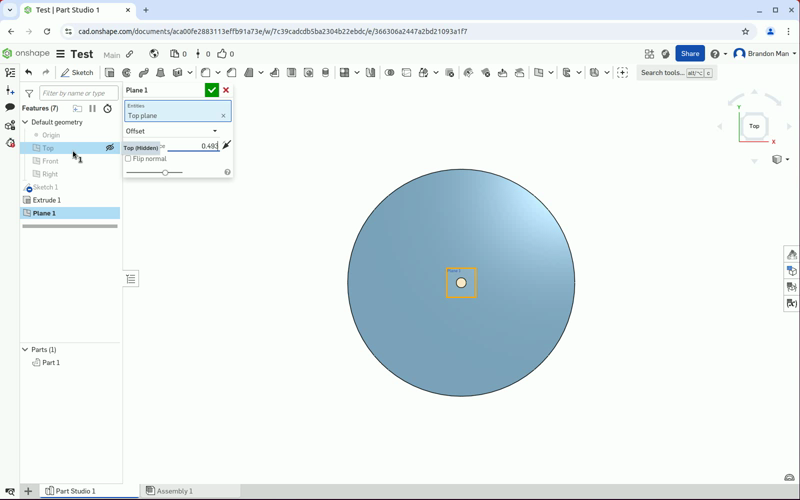
key(enter, 2)
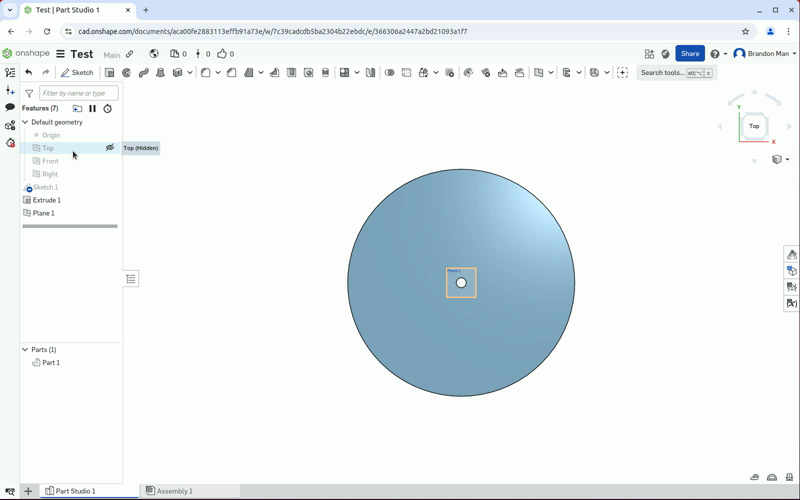
key(shift+s)
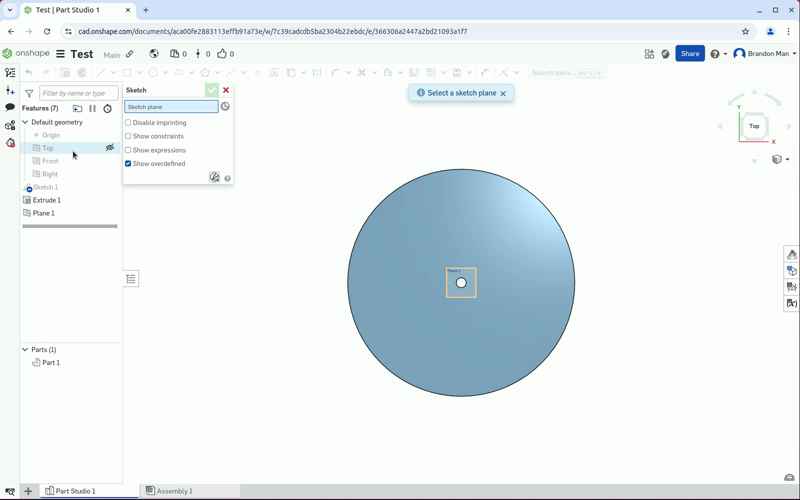
mouse_move(73, 215)
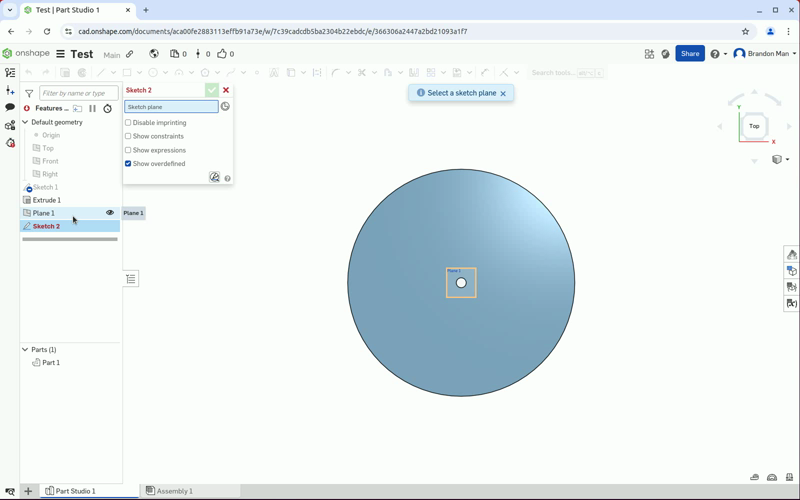
click(73, 215)
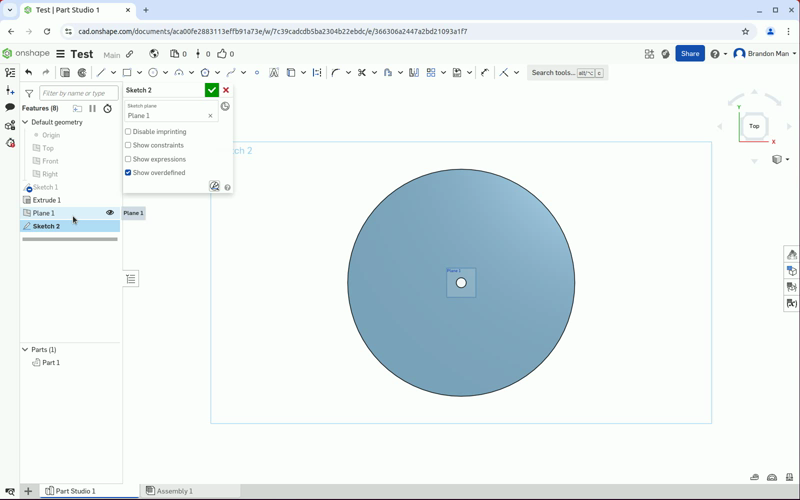
mouse_move(73, 352)
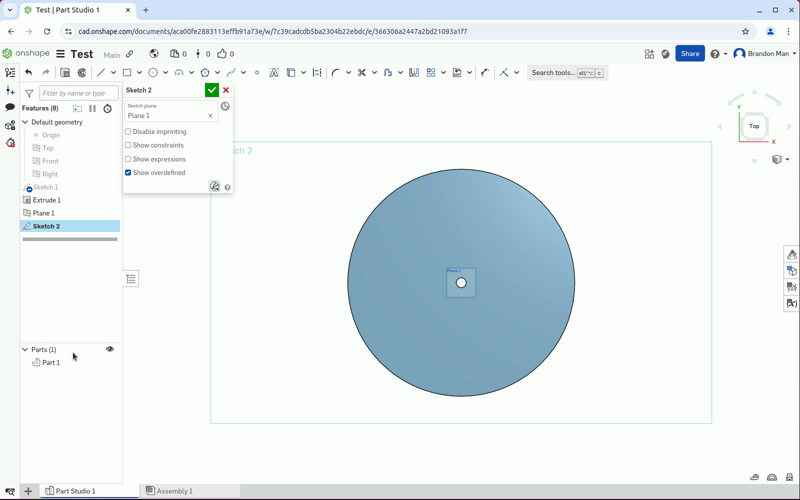
key(y)
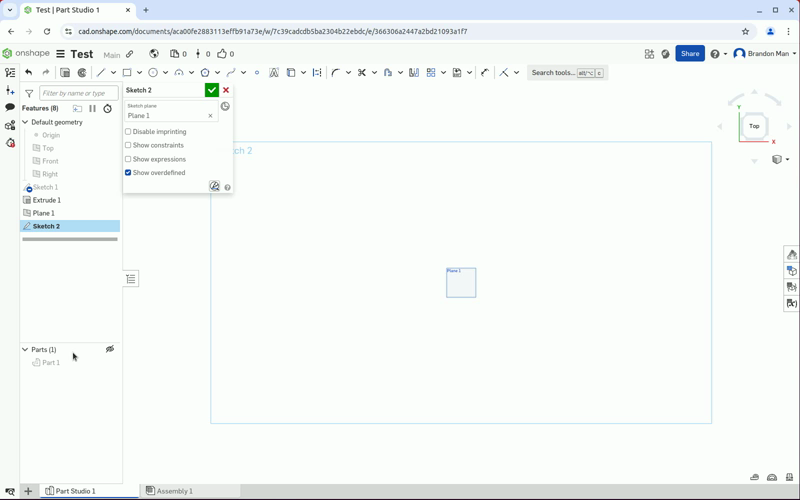
key(c)
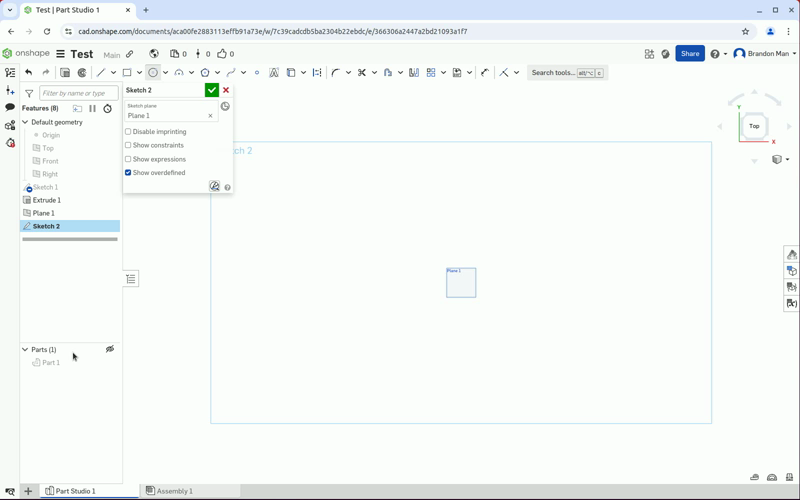
key_down(shift)
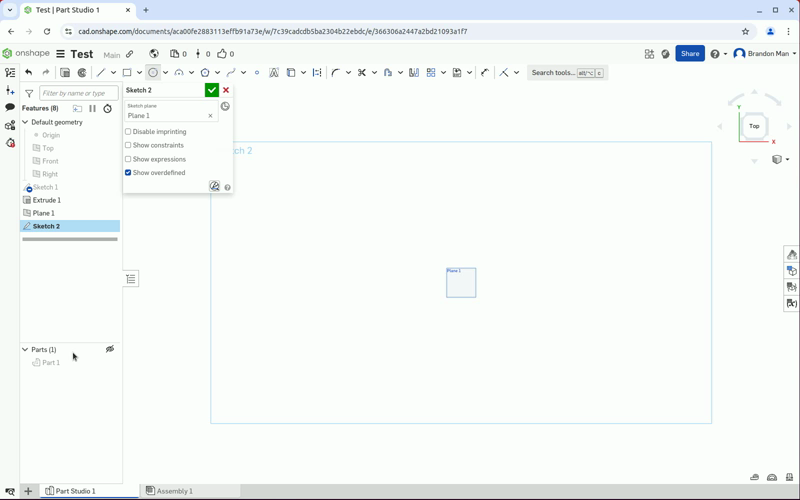
mouse_move(461, 282)
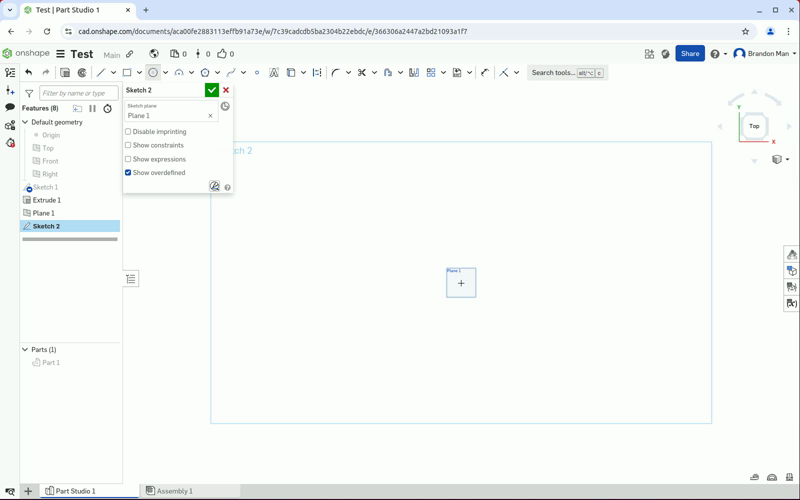
click(461, 282)
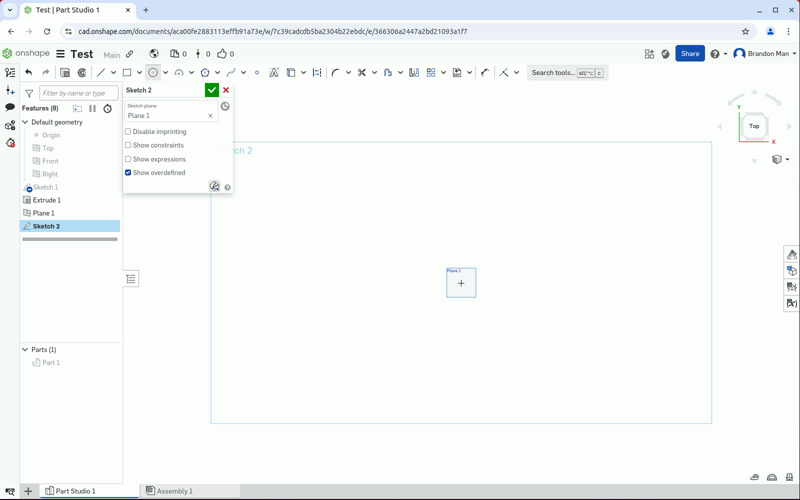
key_up(shift)
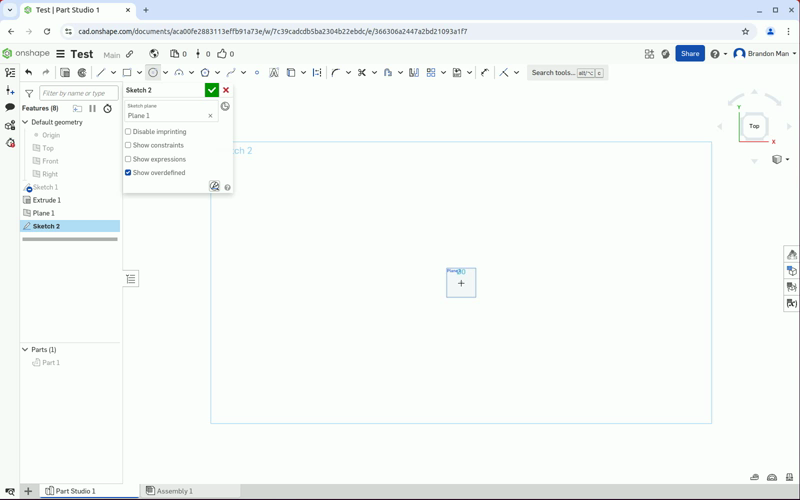
mouse_move(574, 282)
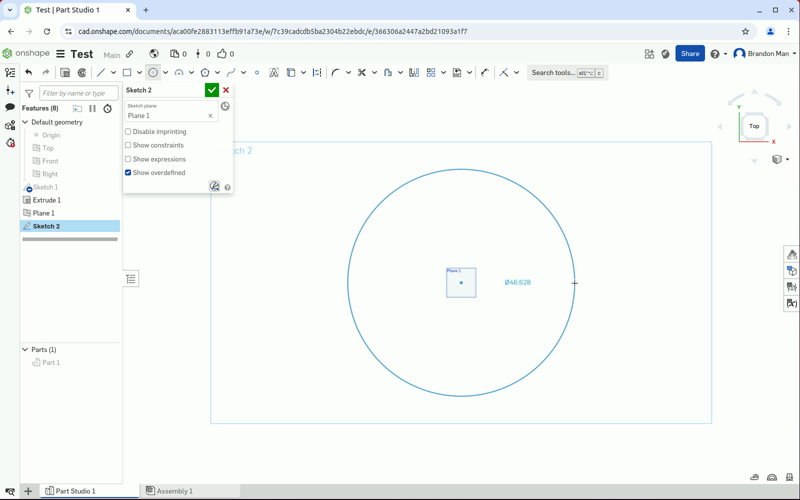
click(574, 282)
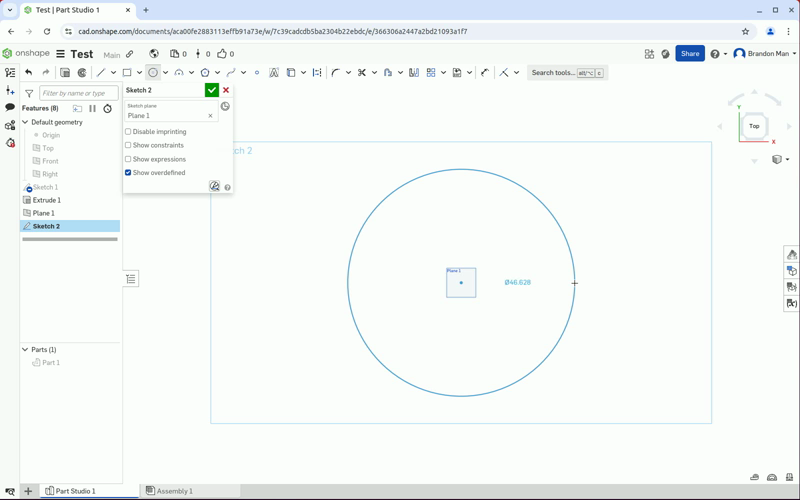
key(esc)
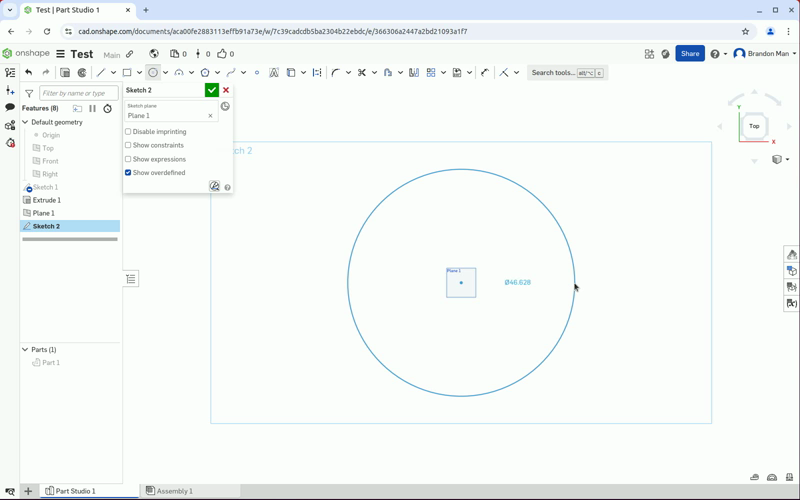
key(c)
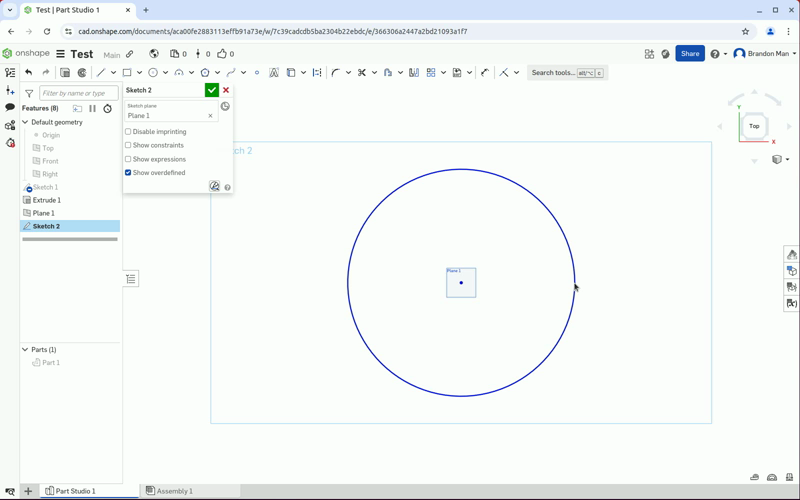
key_down(shift)
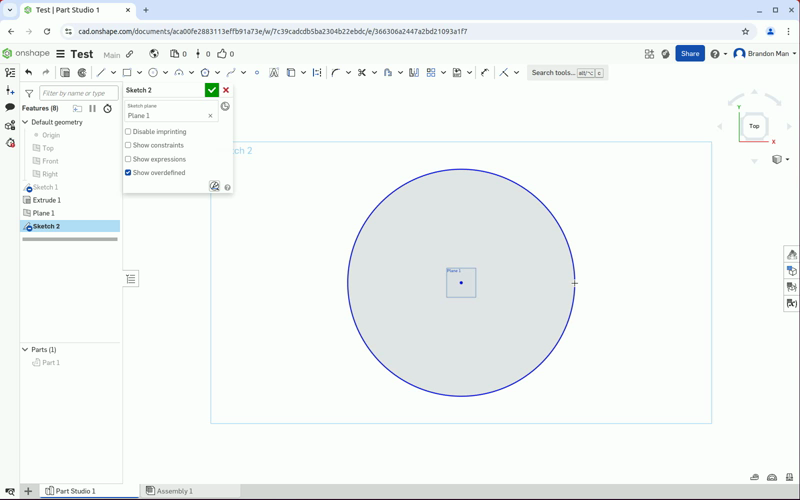
mouse_move(461, 282)
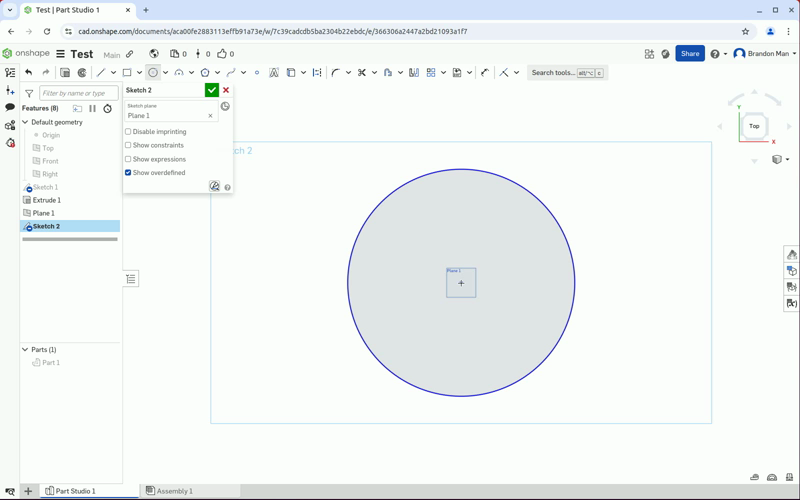
click(461, 282)
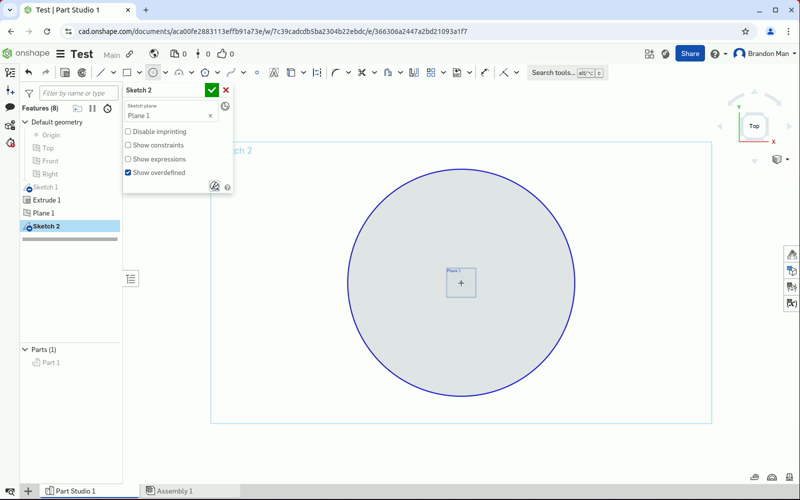
key_up(shift)
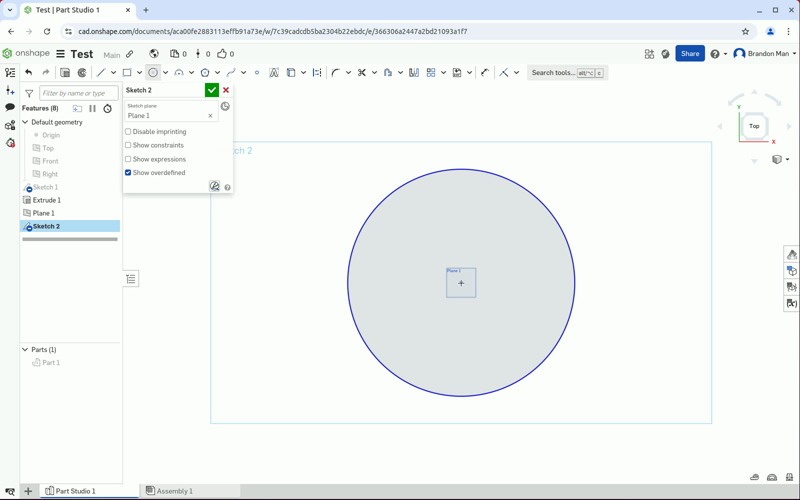
mouse_move(565, 282)
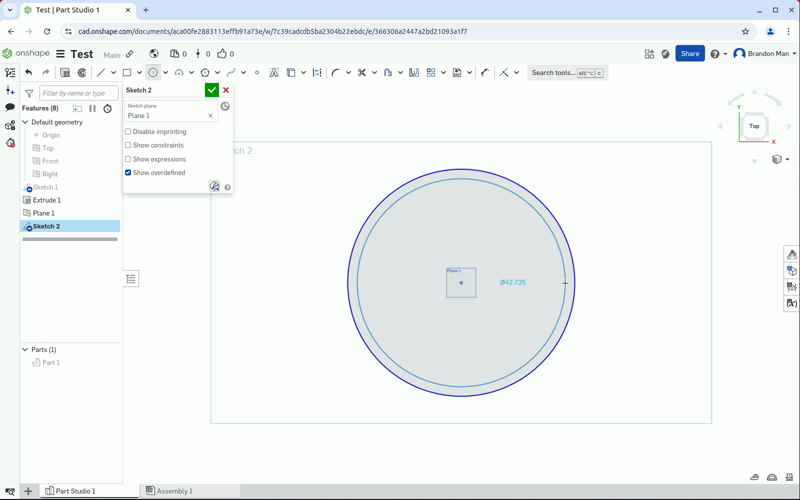
click(565, 282)
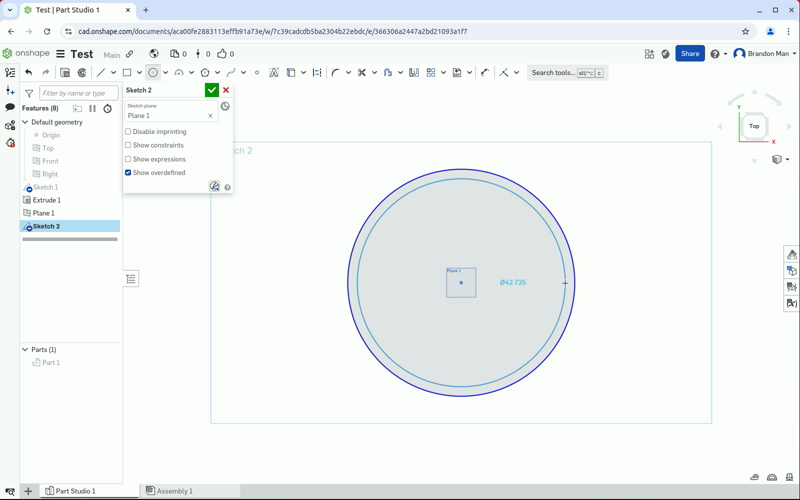
key(esc)
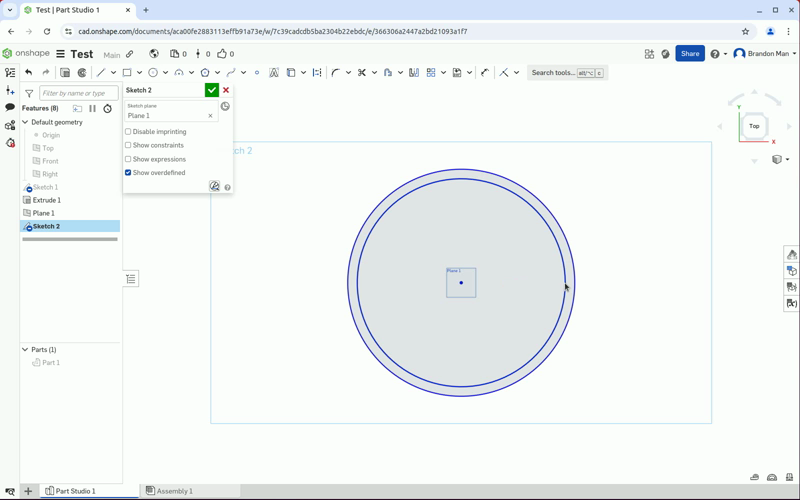
mouse_move(517, 375)
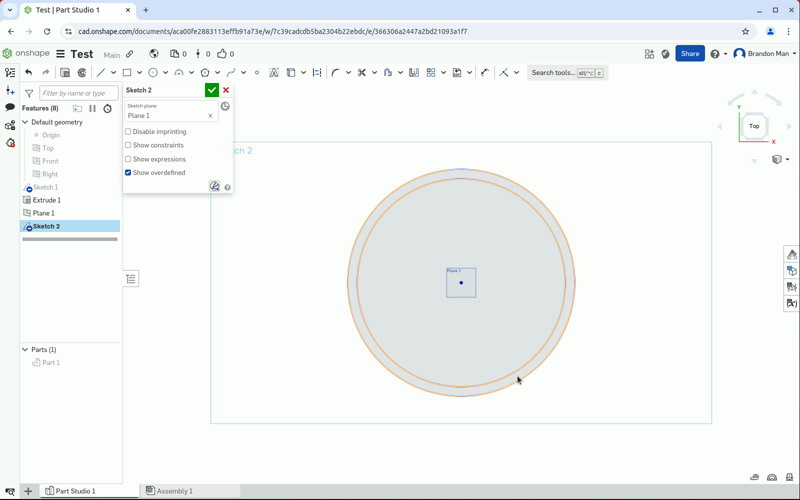
click(517, 375)
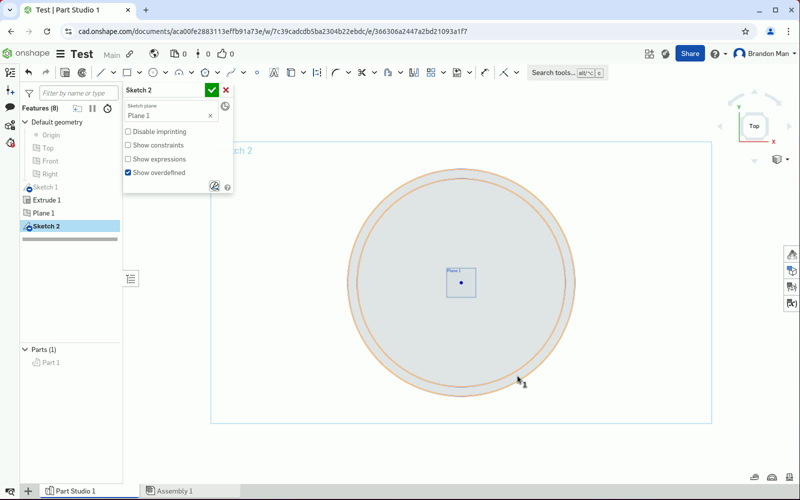
mouse_move(73, 352)
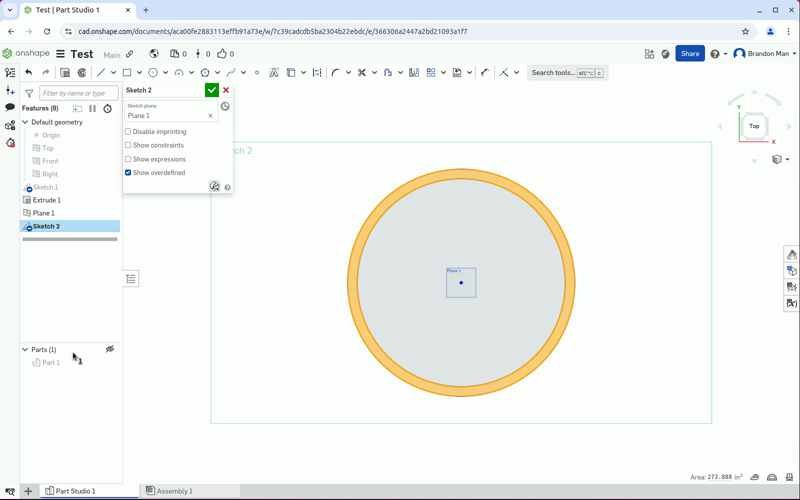
key(shift+y)
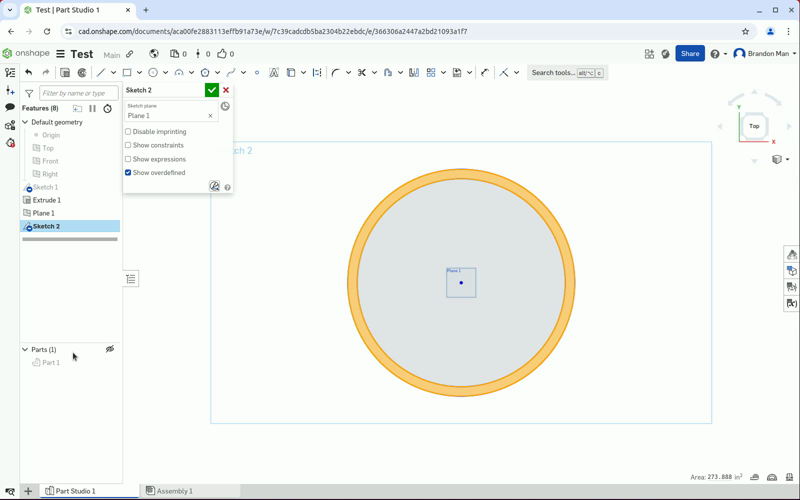
key(shift+e)
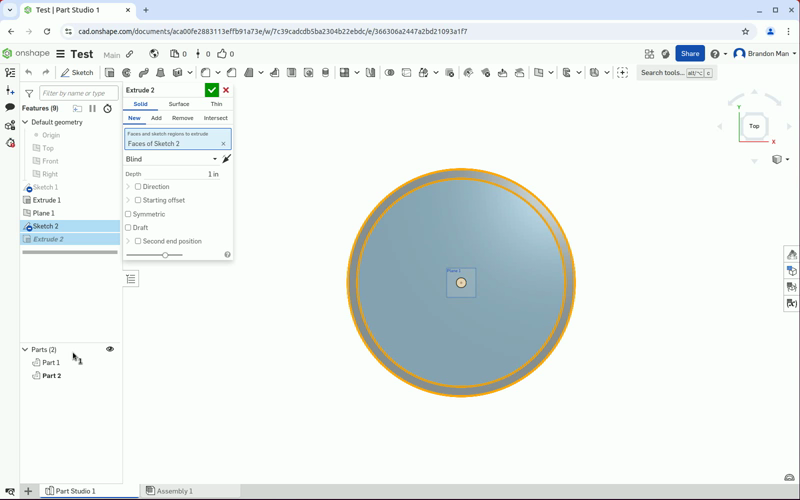
mouse_move(143, 106)
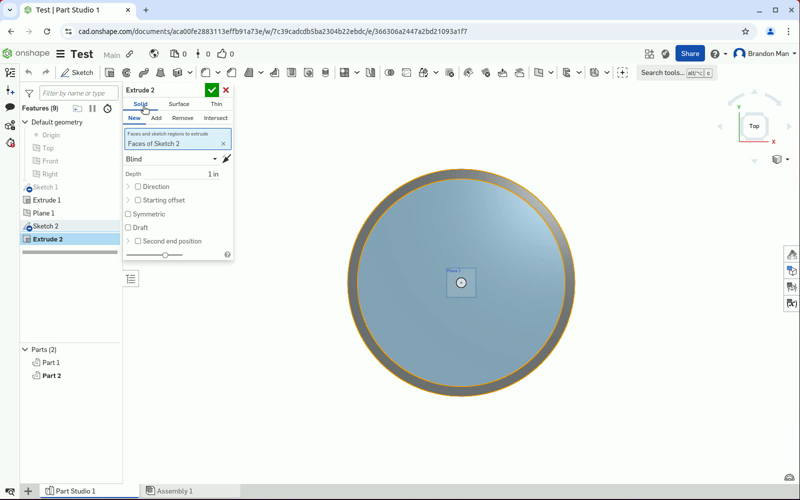
click(143, 106)
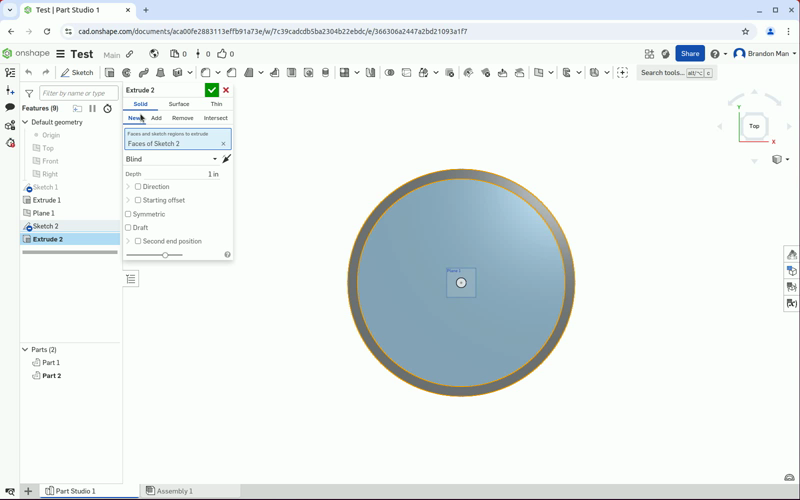
mouse_move(137, 120)
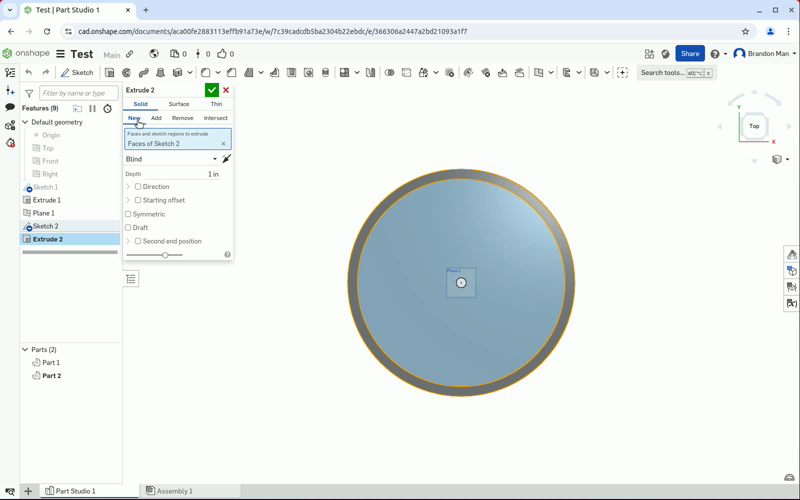
click(137, 120)
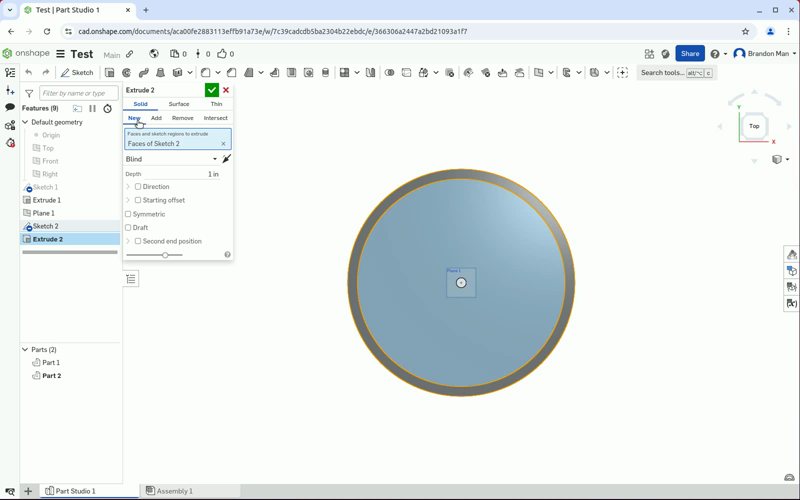
key(tab, 4)
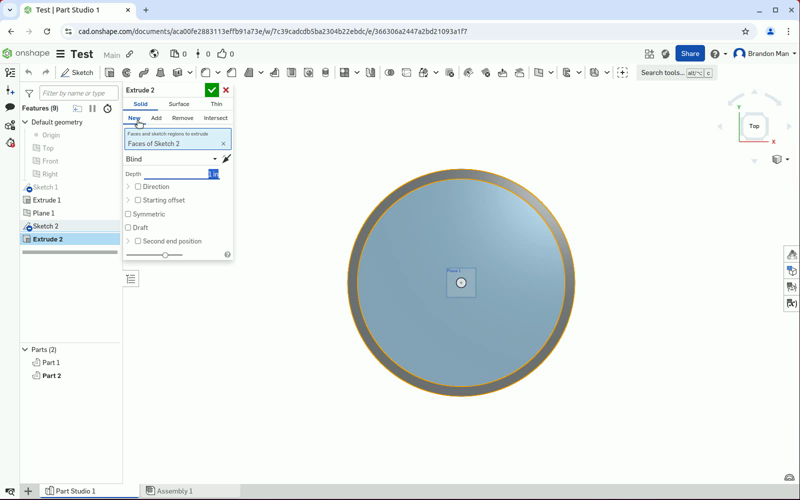
text(0.481)
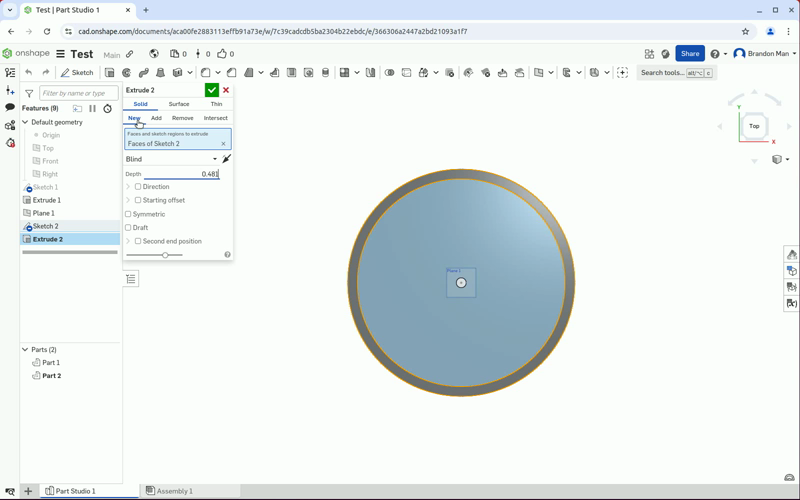
key(enter)
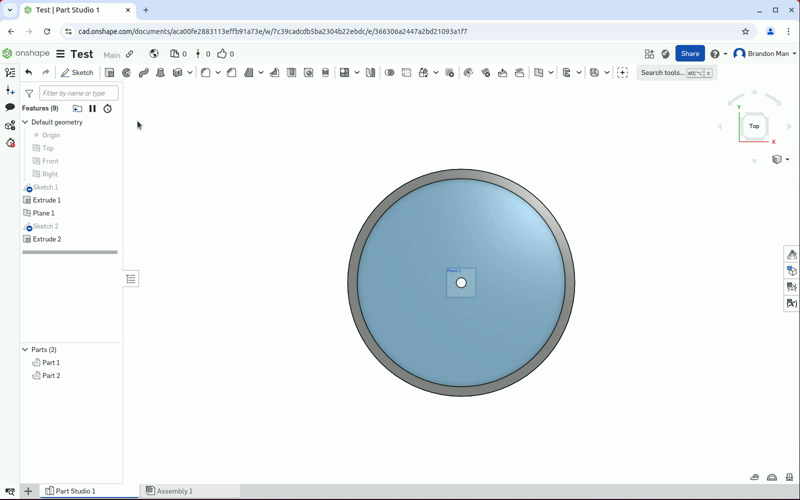
key(shift+h)
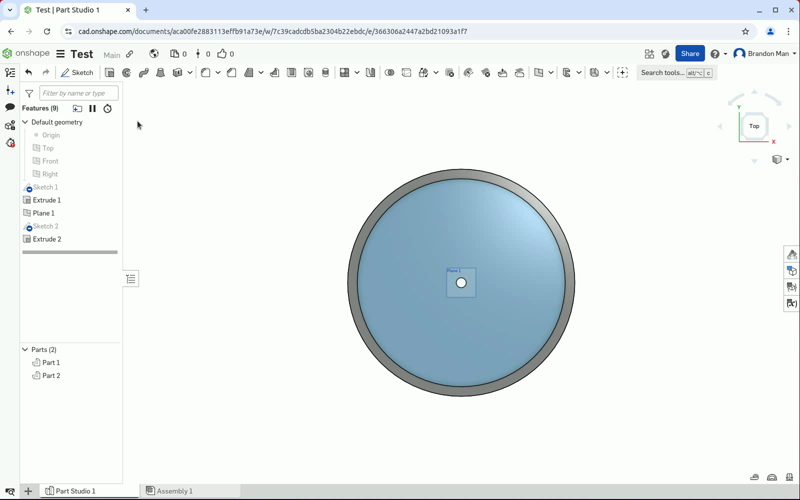
key(shift+h)
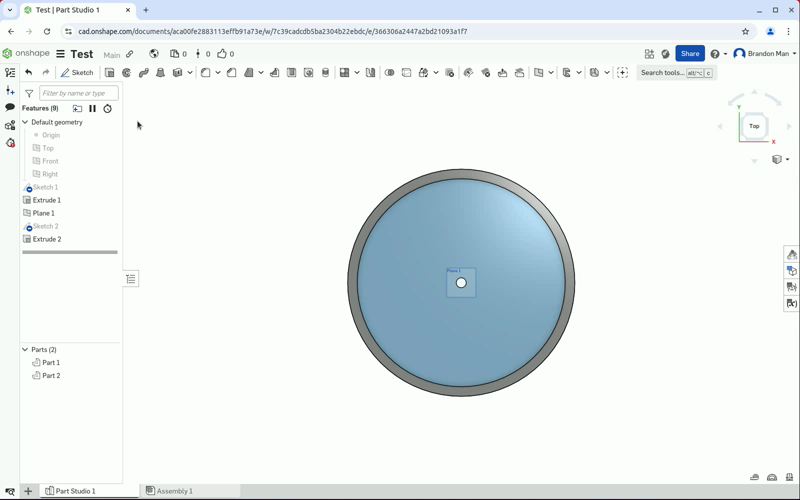
mouse_move(73, 189)
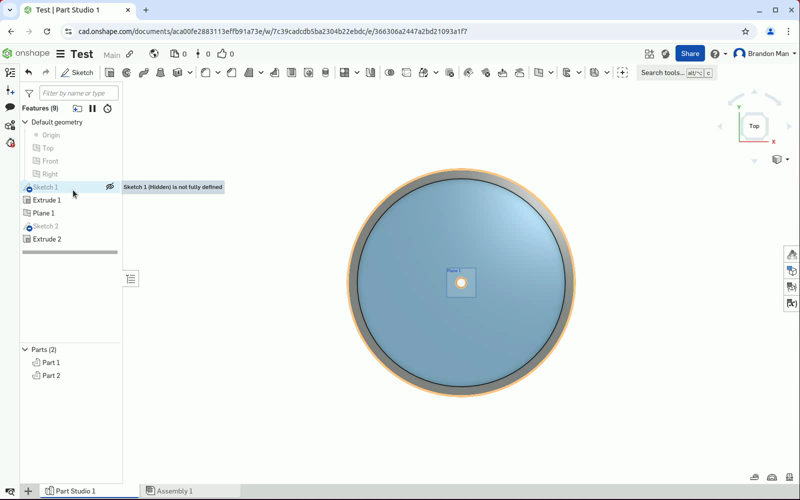
click(73, 189)
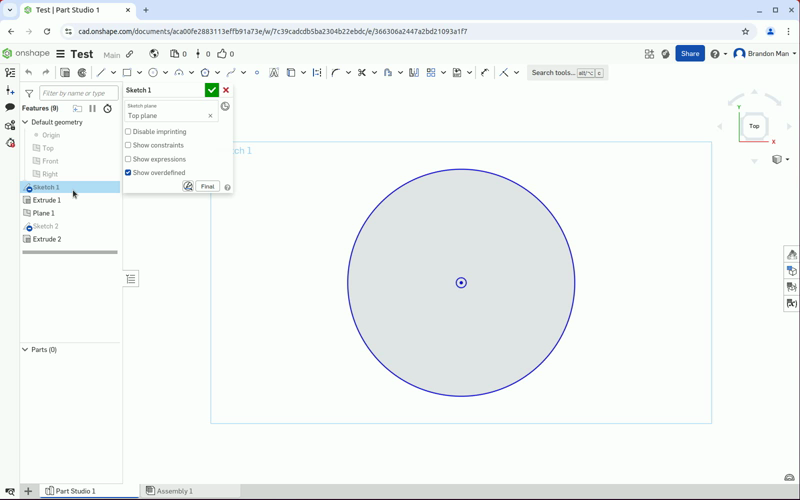
mouse_move(229, 92)
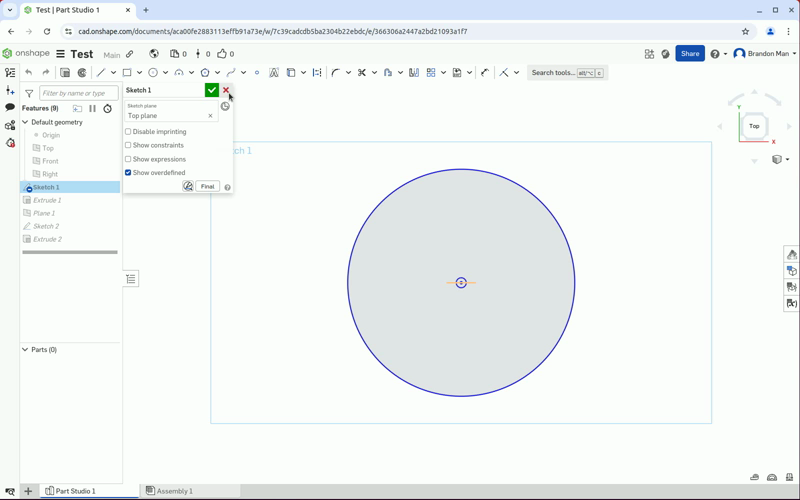
click(229, 92)
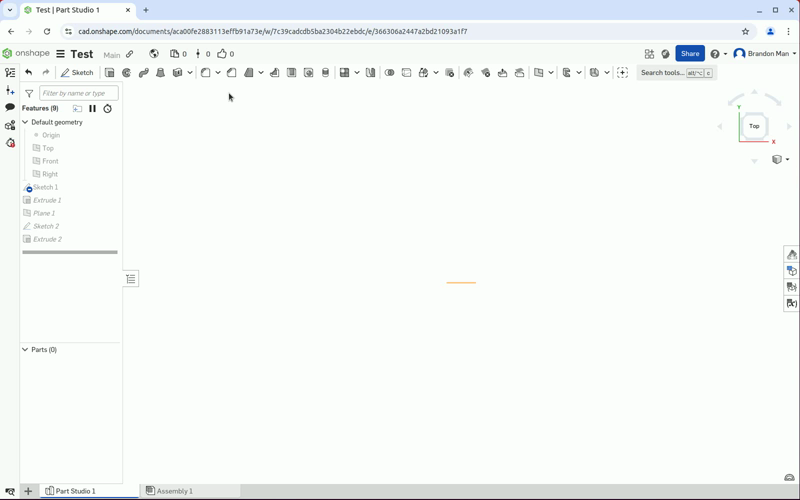
key(shift+s)
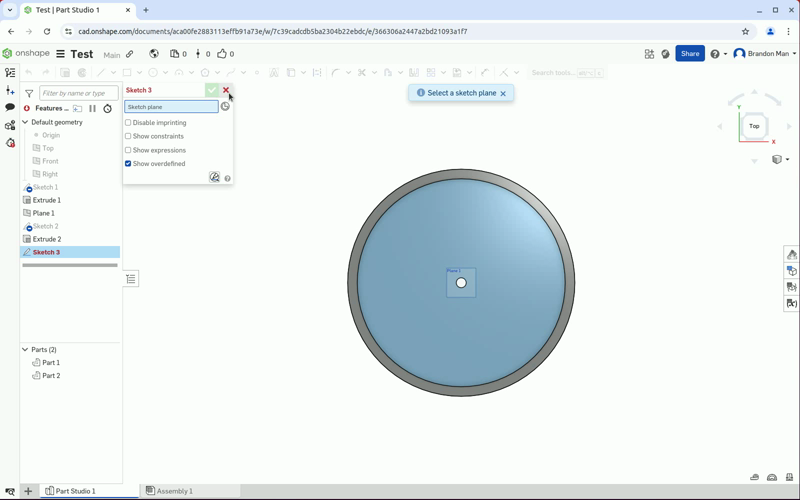
mouse_move(73, 215)
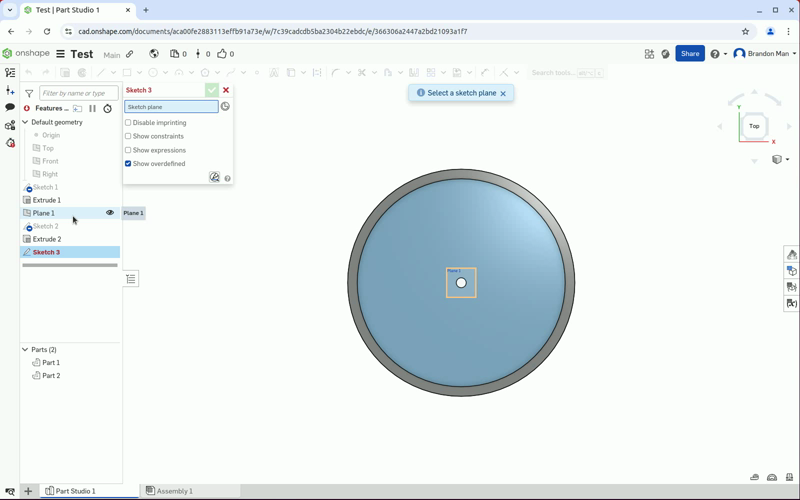
click(73, 215)
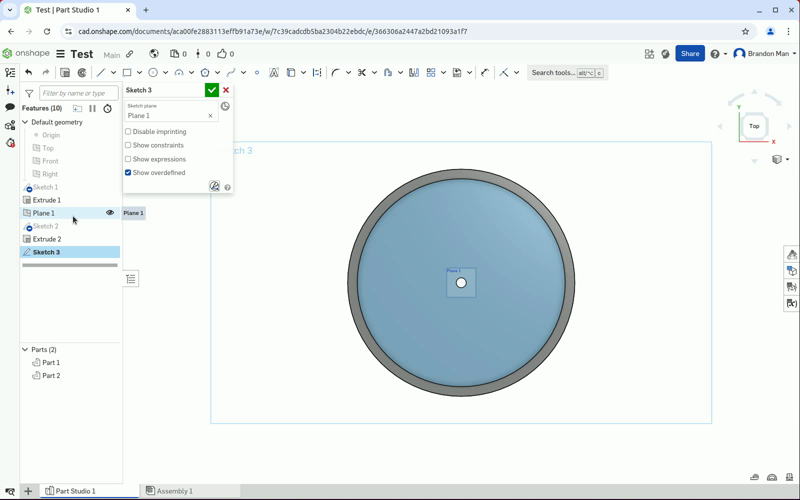
mouse_move(73, 352)
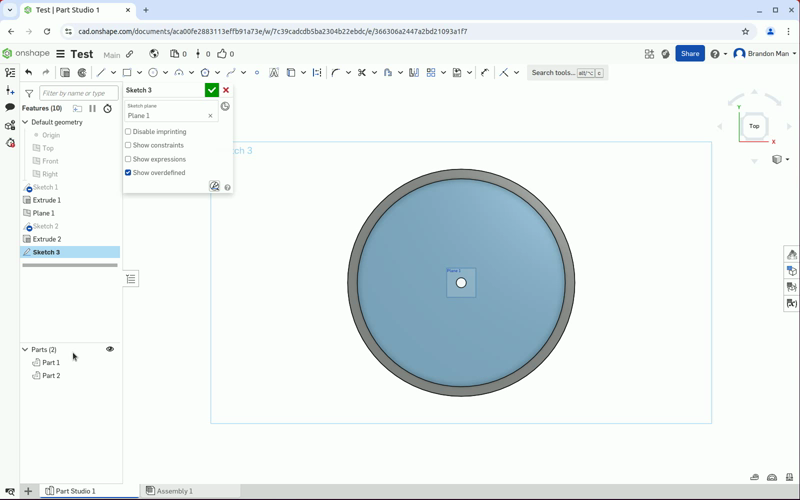
key(y)
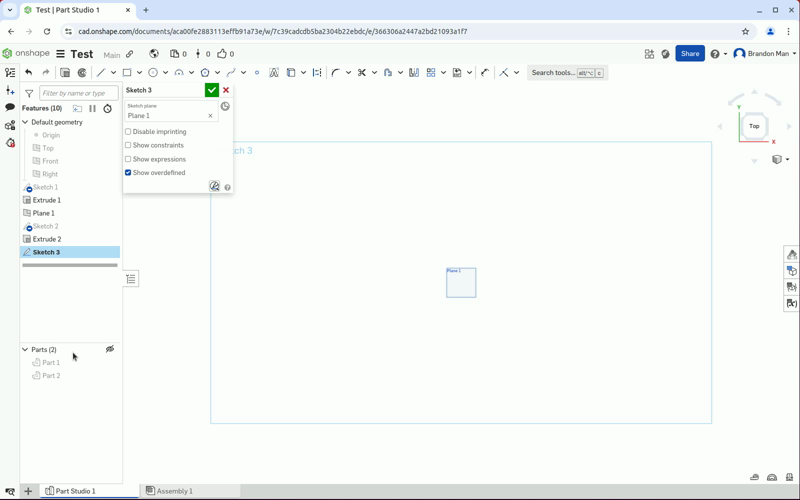
key(c)
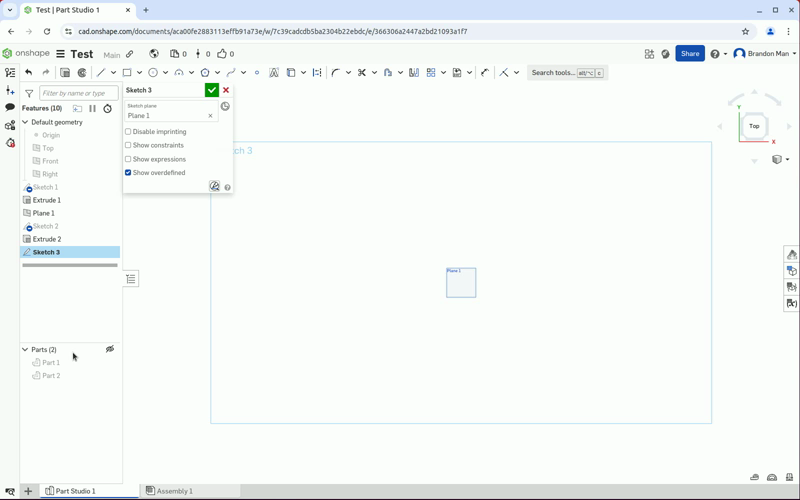
key_down(shift)
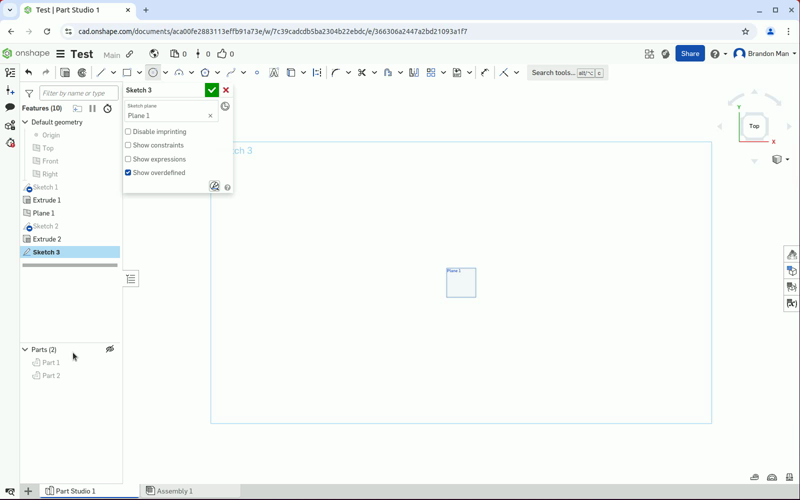
mouse_move(461, 282)
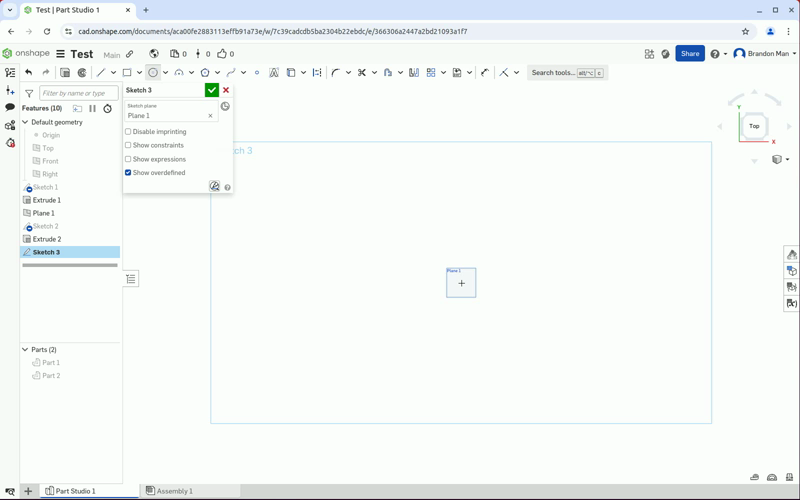
click(461, 282)
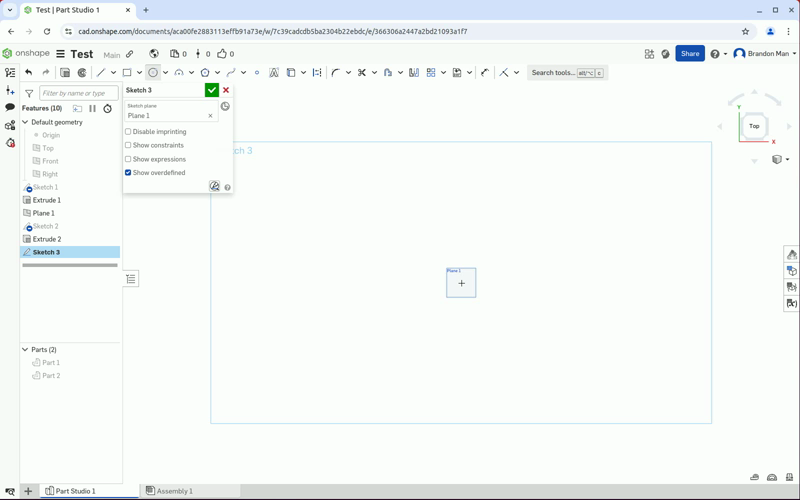
key_up(shift)
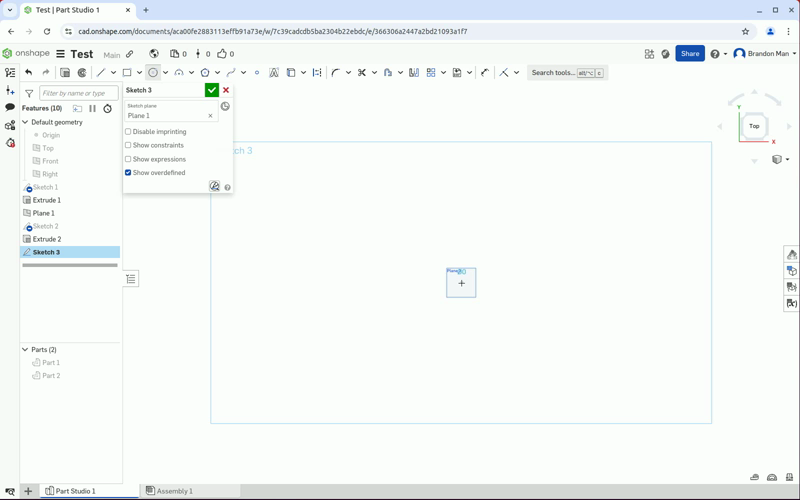
mouse_move(484, 282)
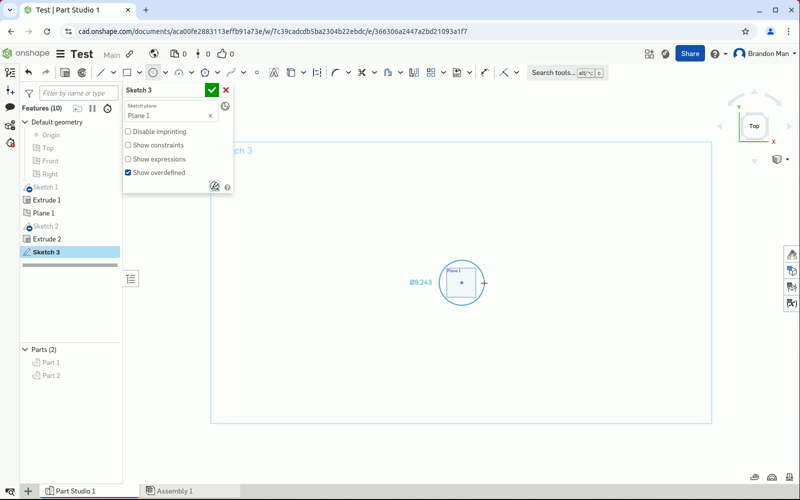
click(484, 282)
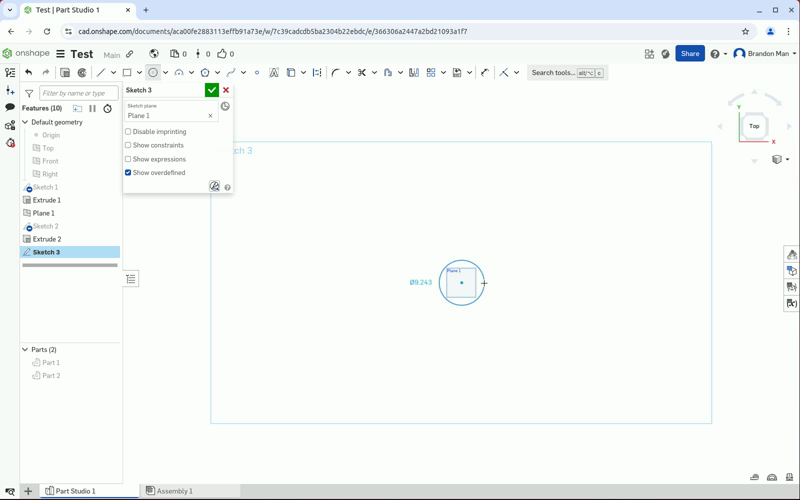
key(esc)
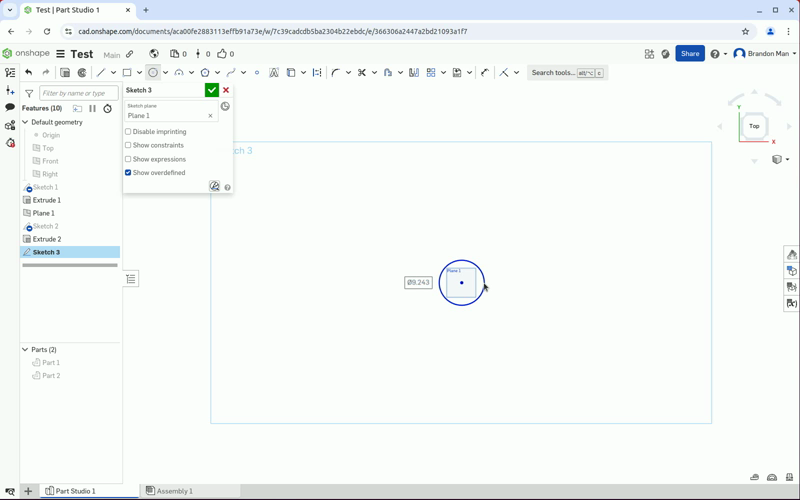
key(c)
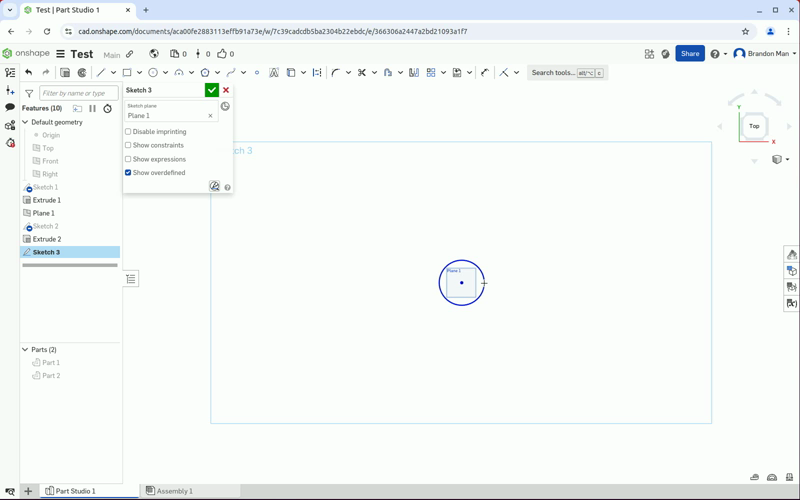
key_down(shift)
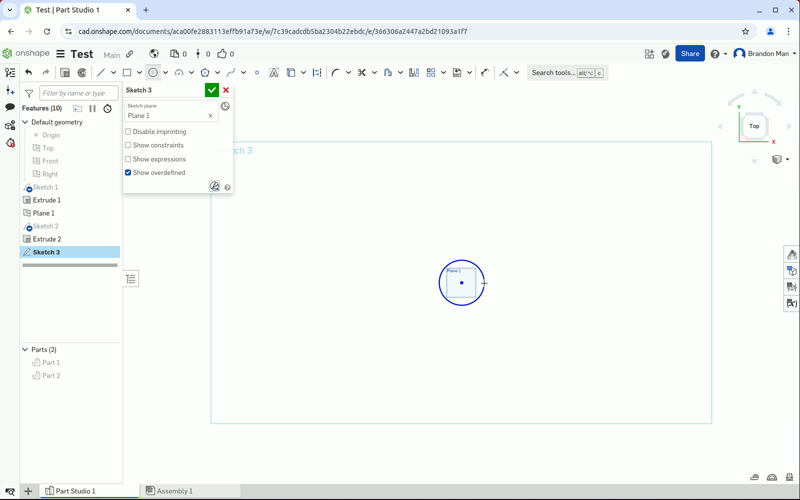
mouse_move(461, 282)
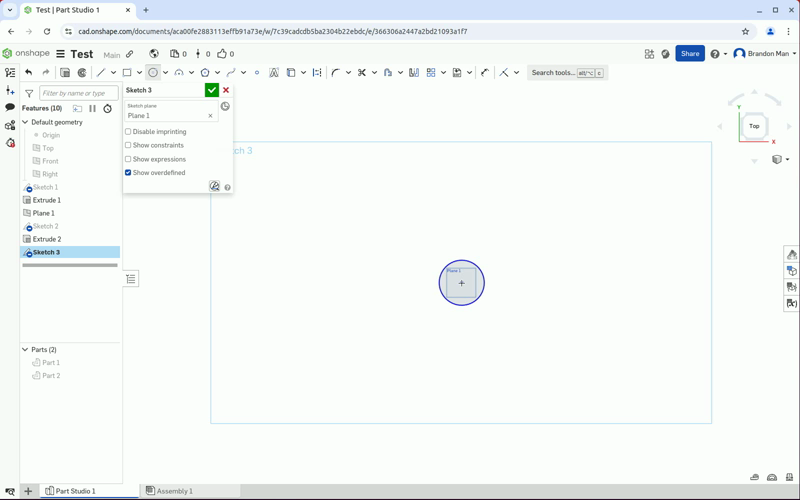
click(461, 282)
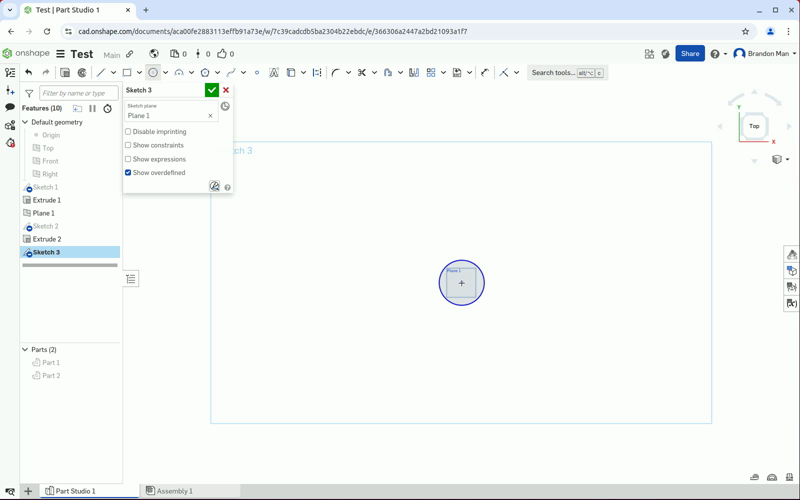
key_up(shift)
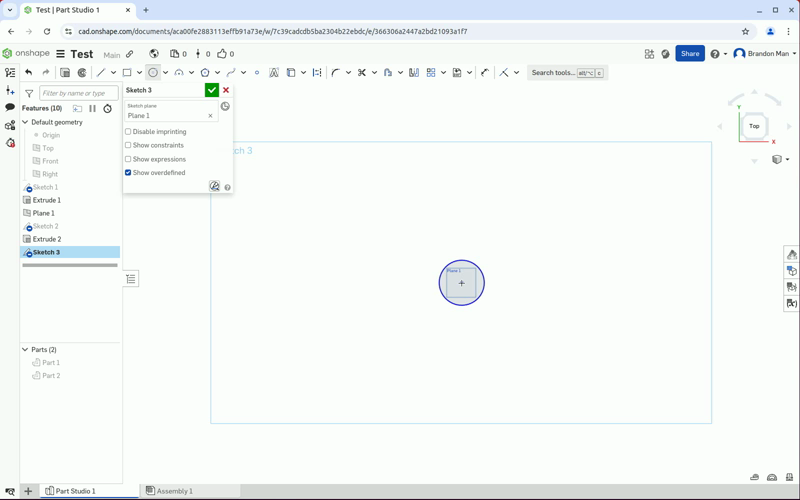
mouse_move(476, 282)
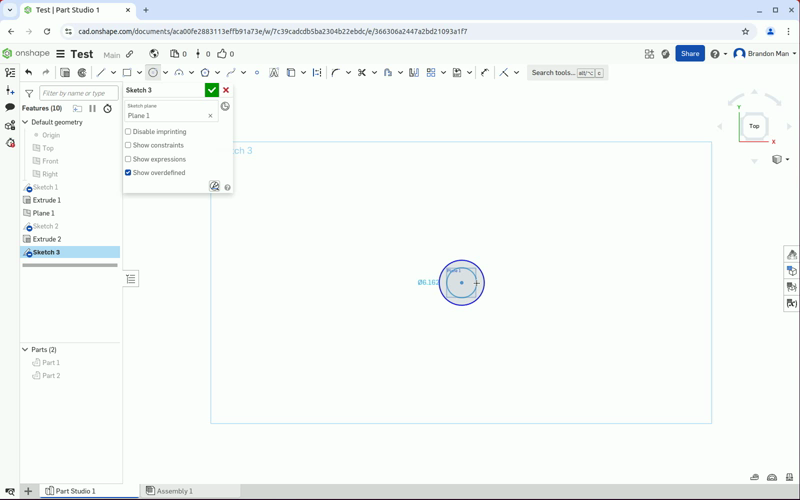
click(476, 282)
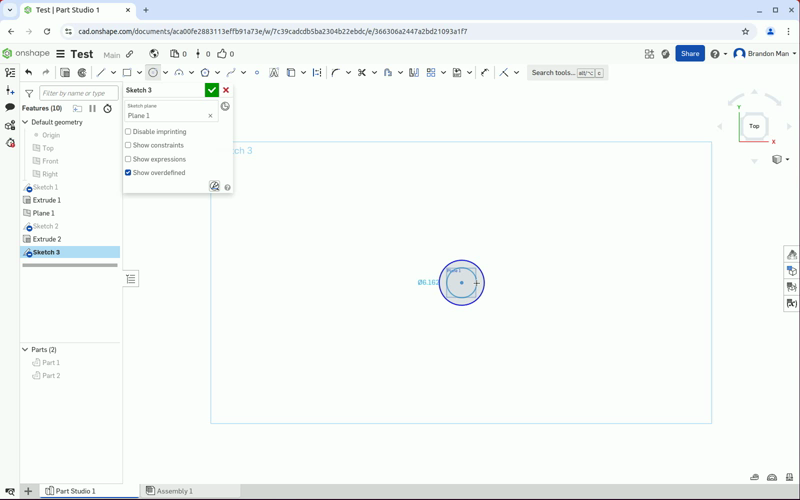
key(esc)
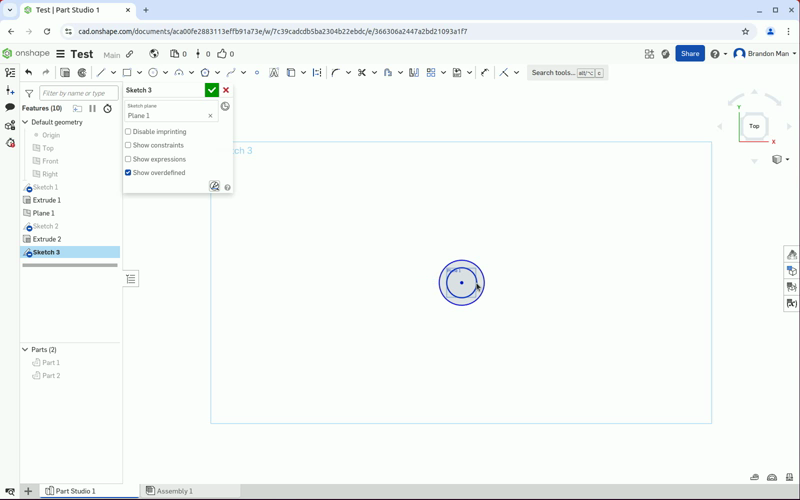
mouse_move(452, 297)
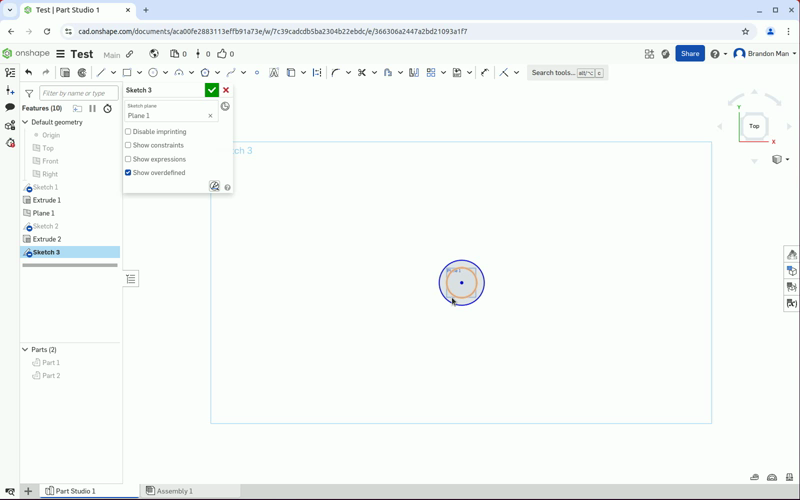
scroll(6)
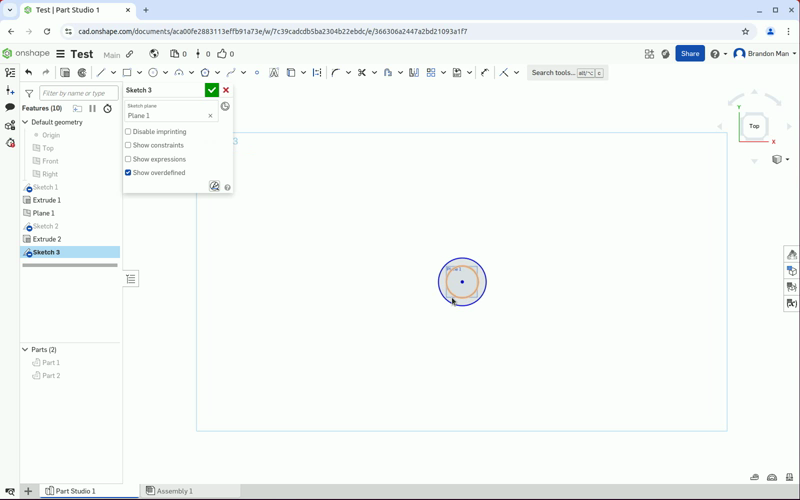
scroll(6)
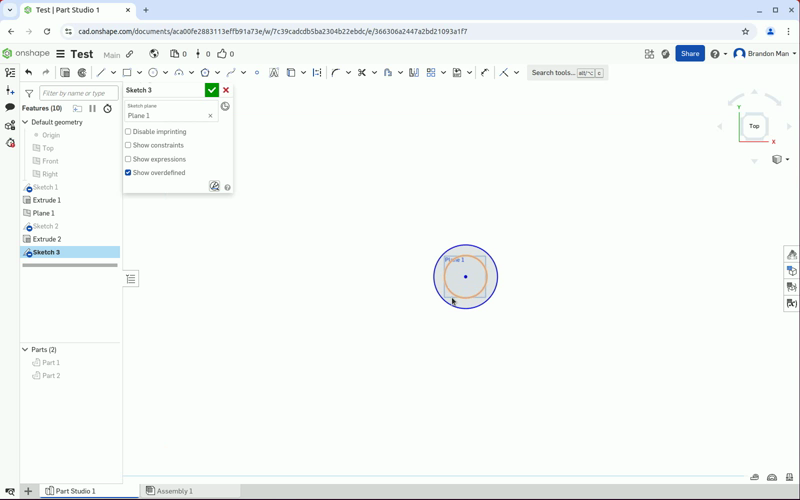
scroll(6)
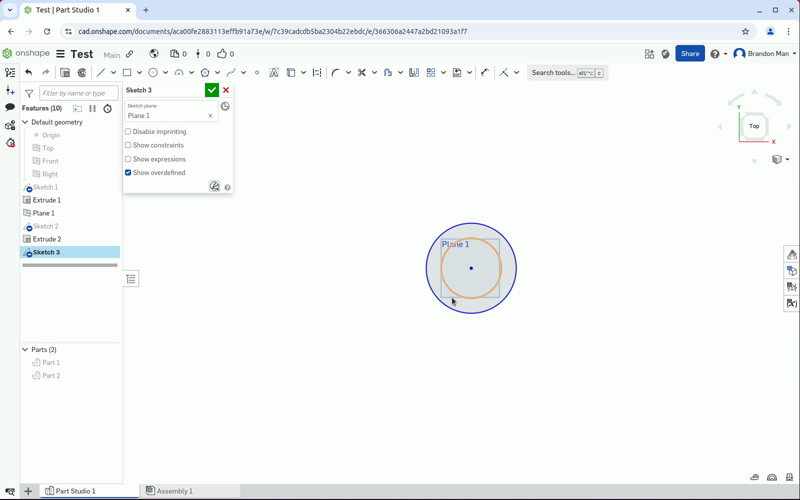
scroll(6)
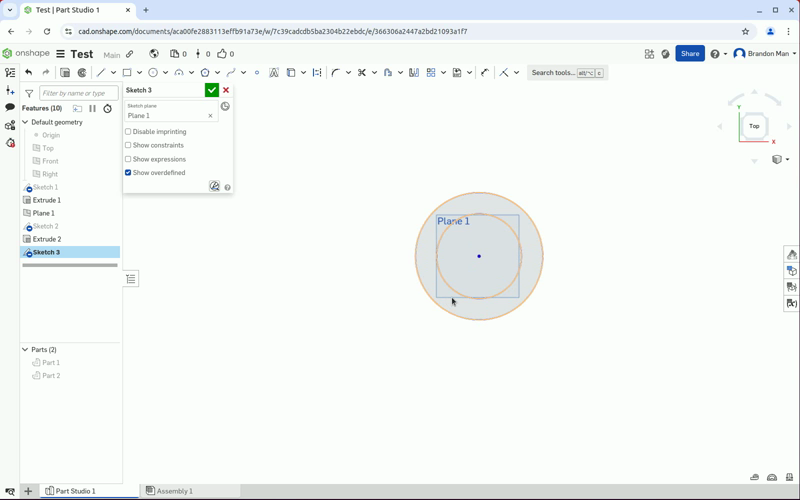
scroll(6)
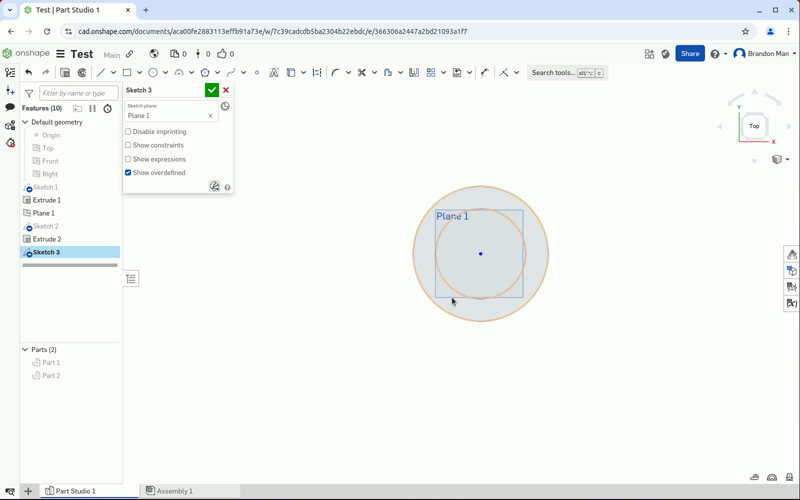
scroll(6)
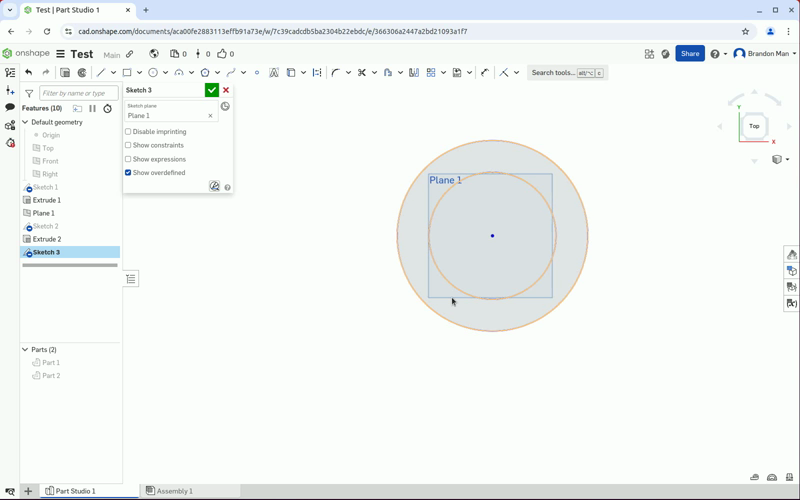
scroll(6)
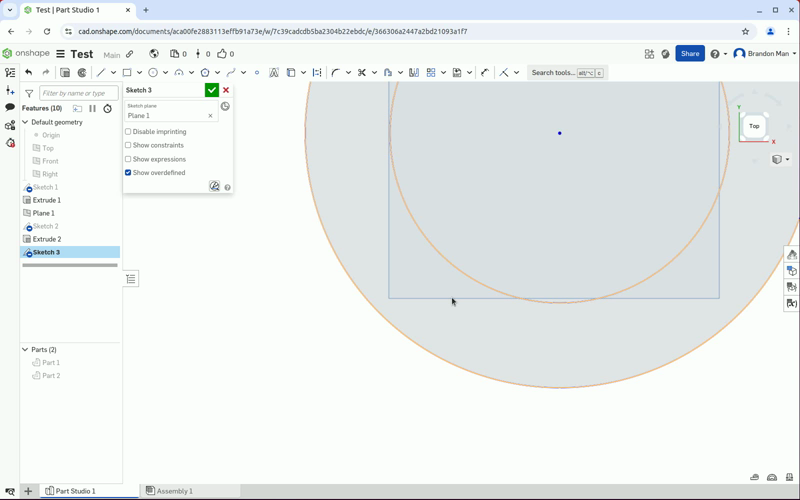
click(452, 297)
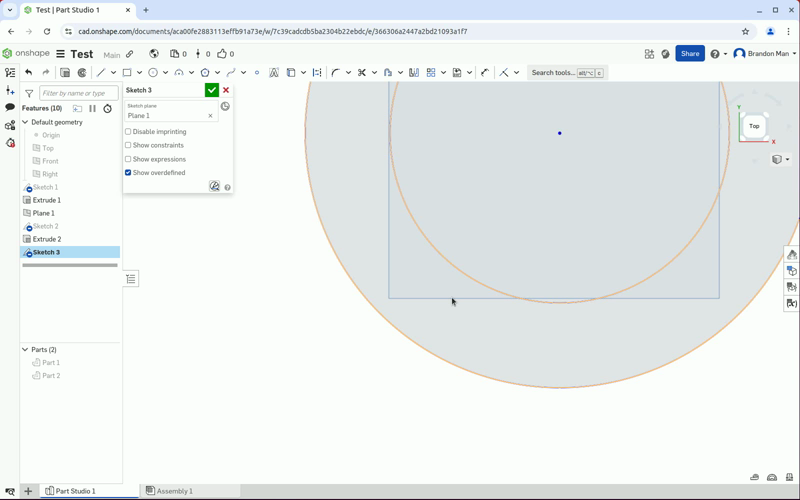
scroll(-6)
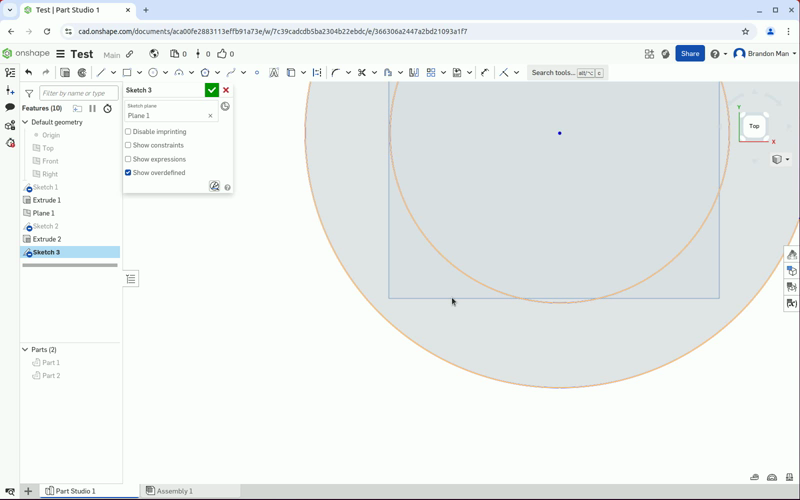
scroll(-6)
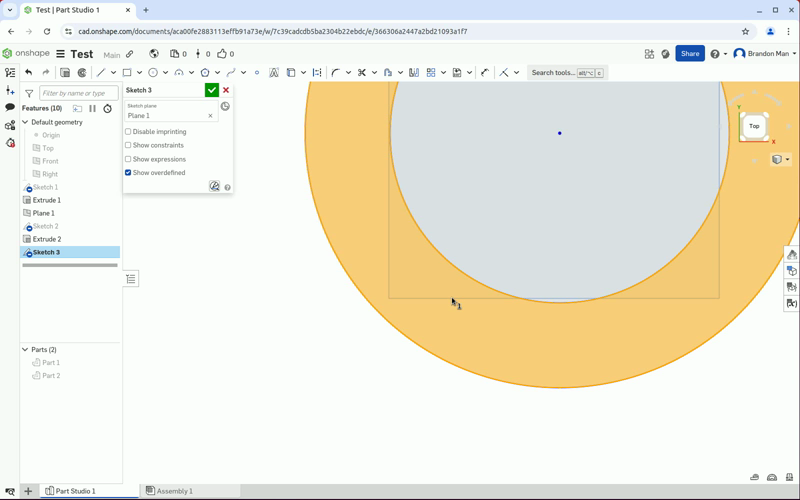
scroll(-6)
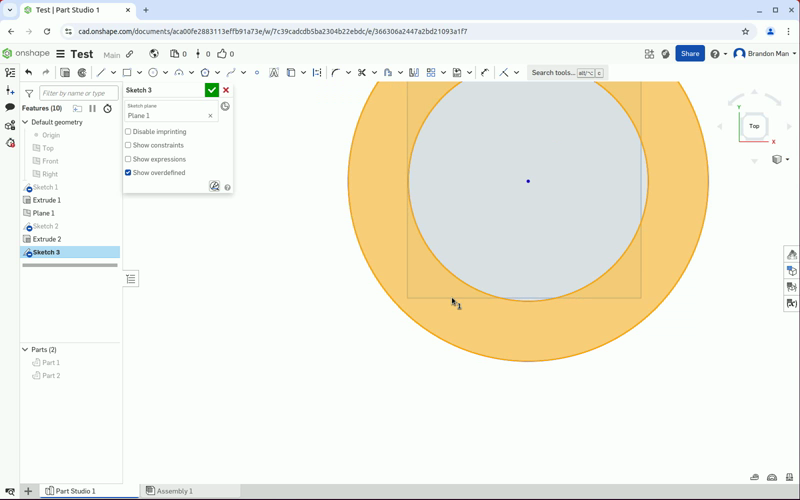
scroll(-6)
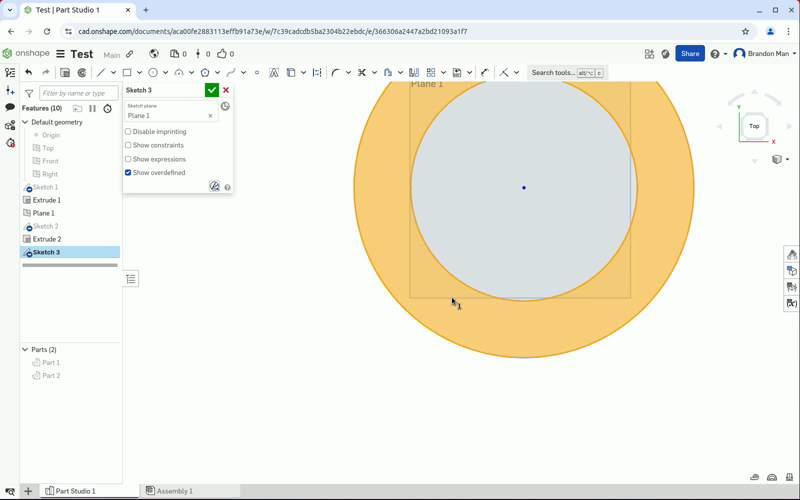
scroll(-6)
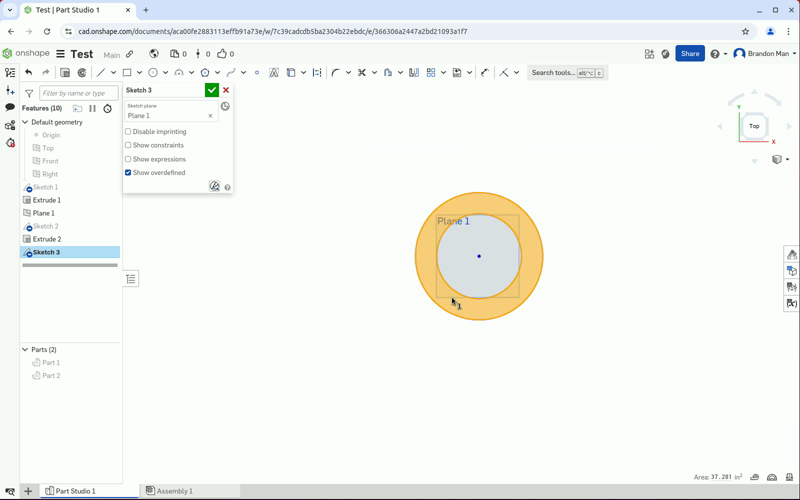
scroll(-6)
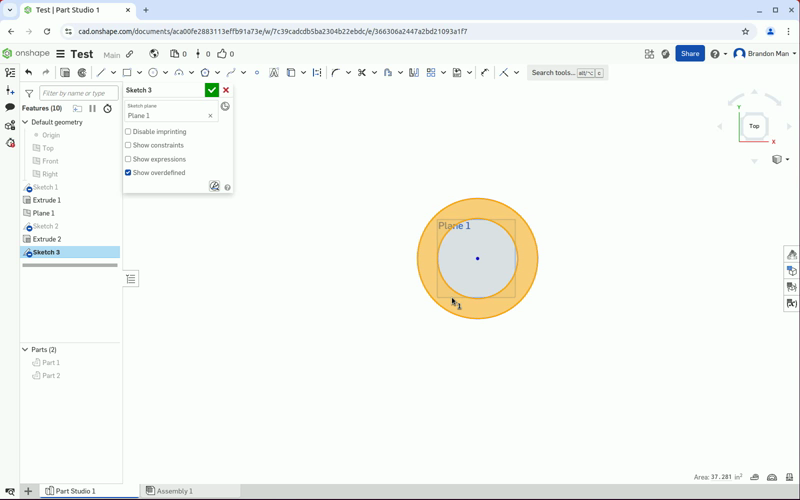
scroll(-6)
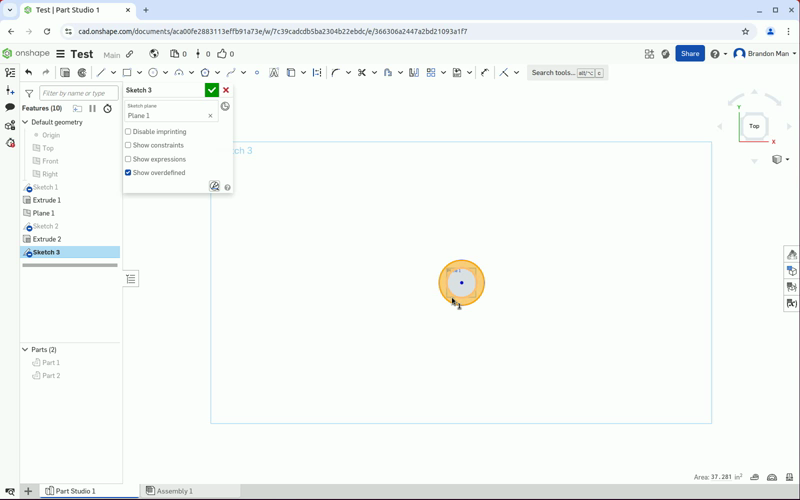
mouse_move(73, 352)
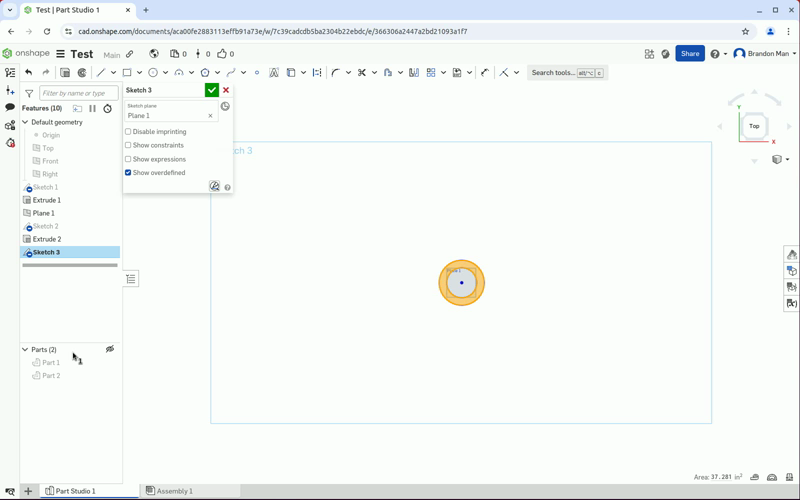
key(shift+y)
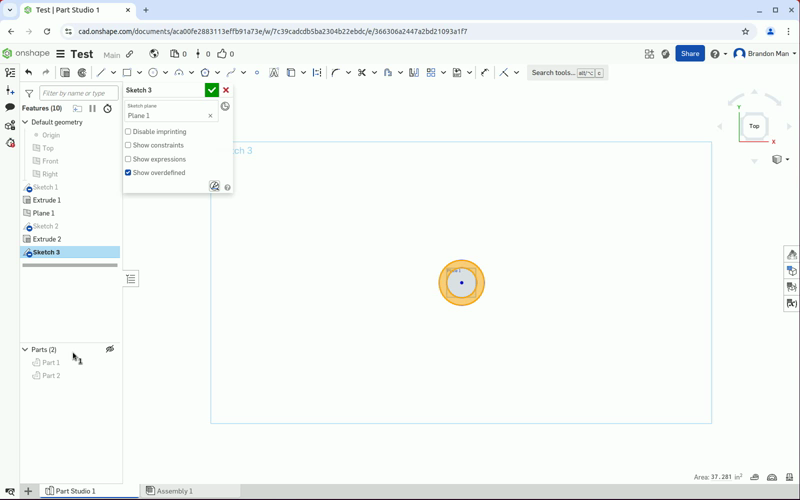
key(shift+e)
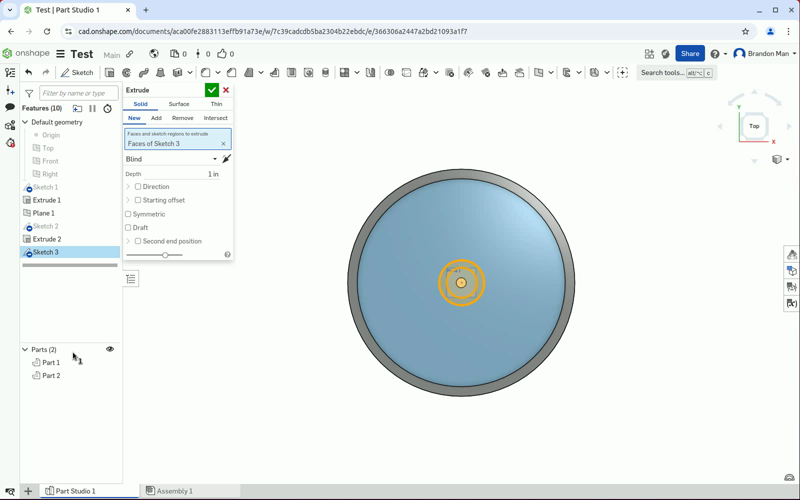
mouse_move(143, 106)
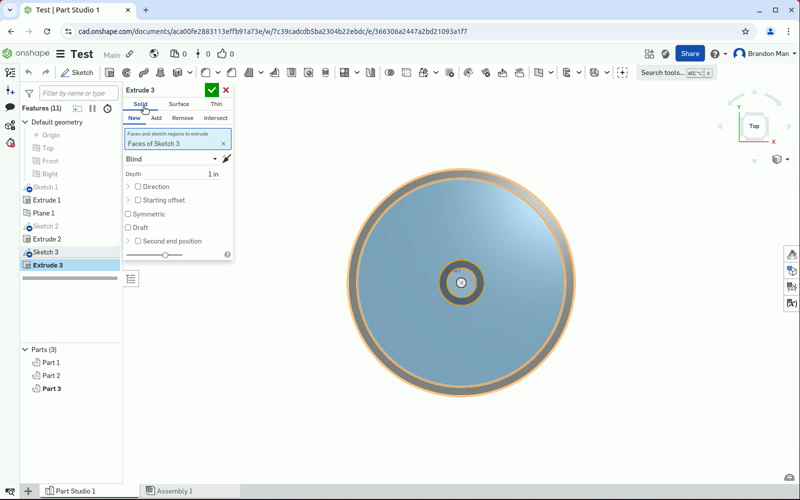
click(143, 106)
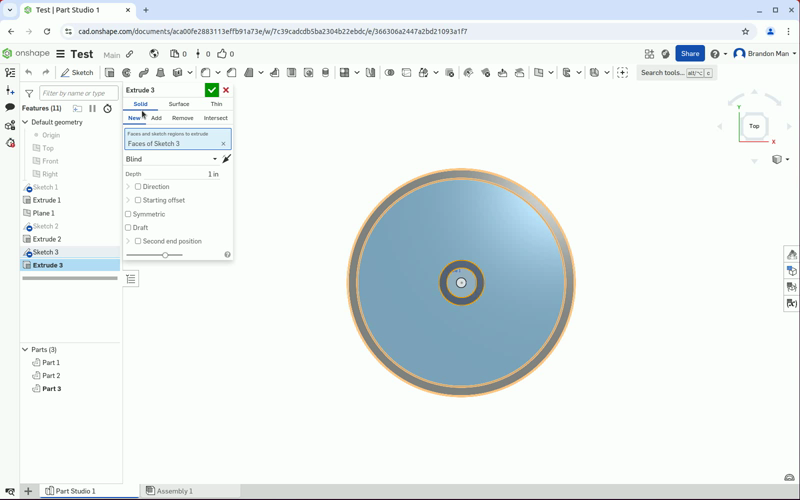
mouse_move(137, 120)
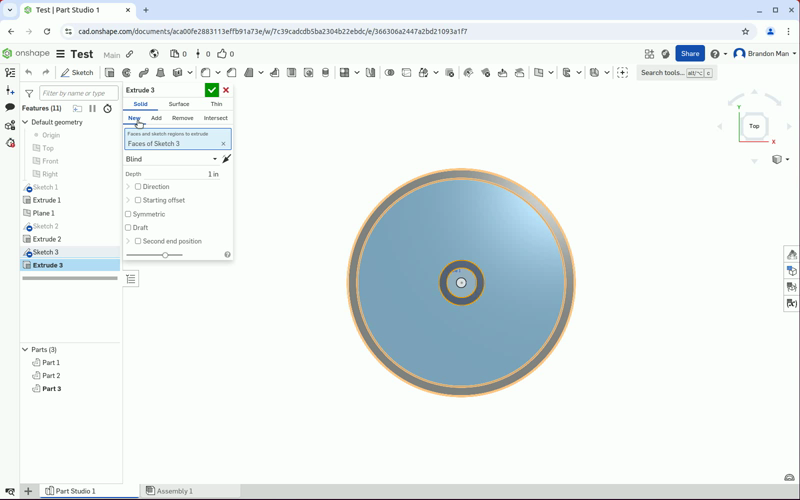
click(137, 120)
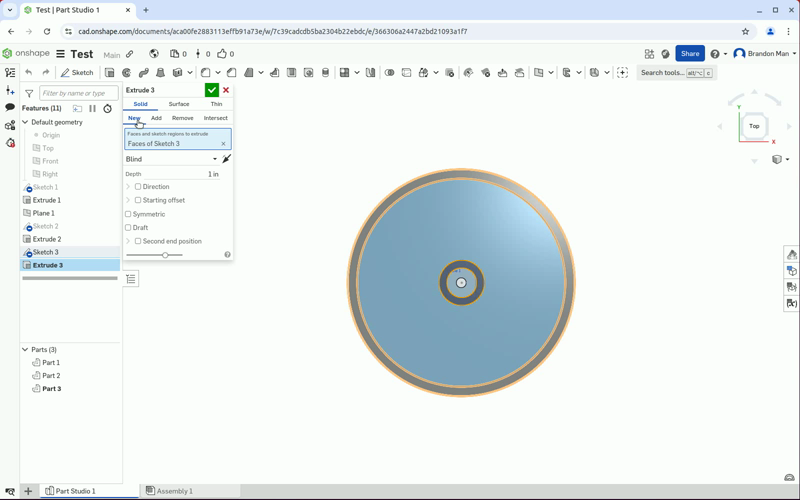
key(tab, 4)
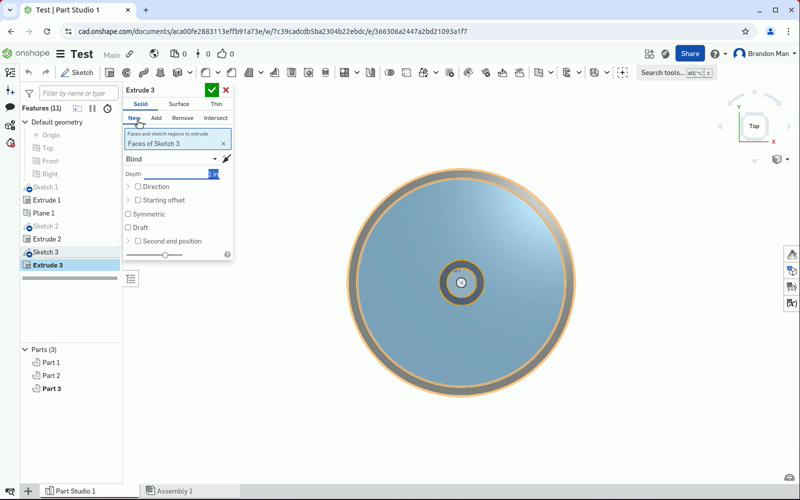
text(0.481)
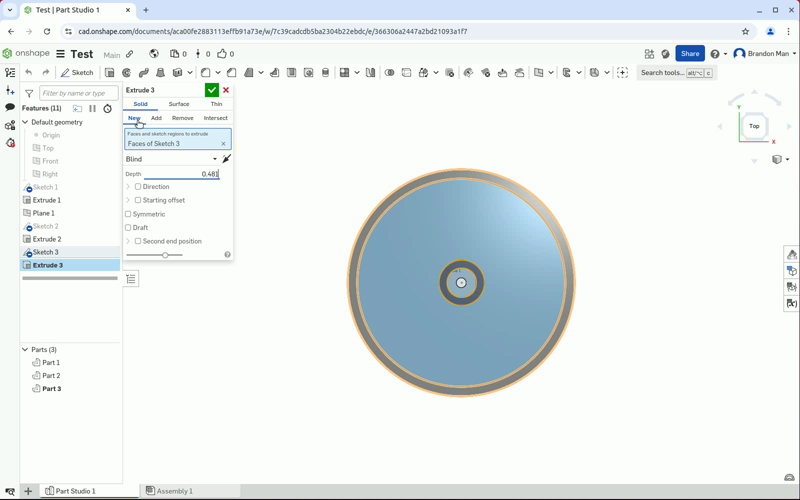
key(enter)
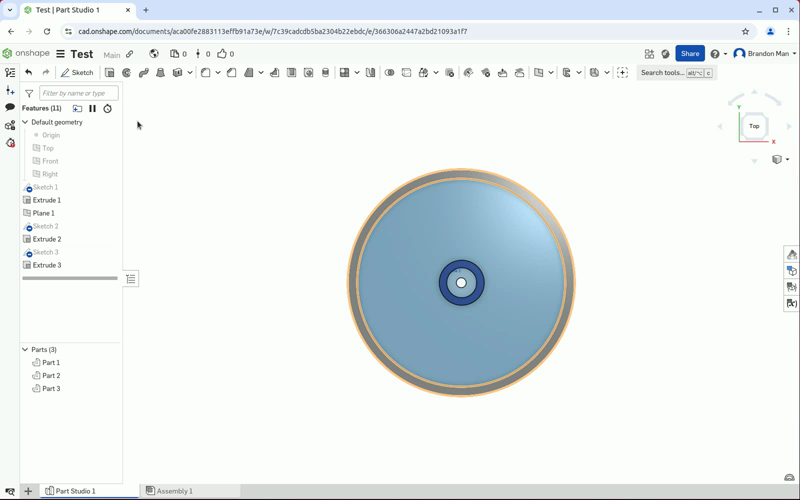
key(shift+h)
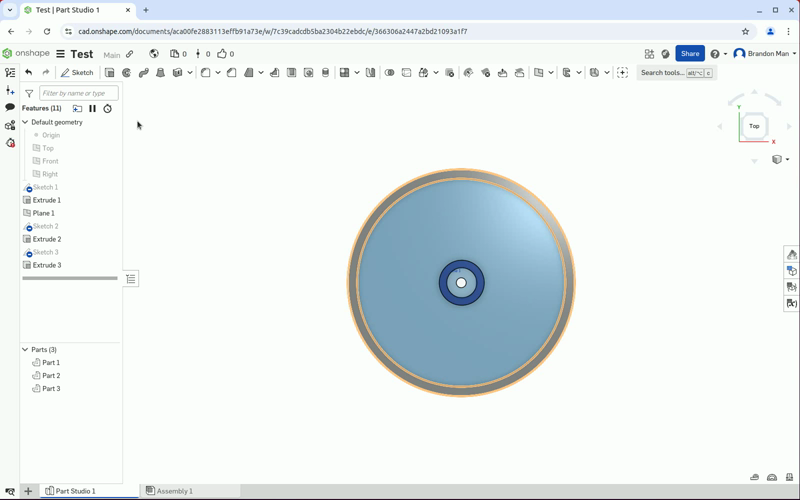
key(shift+h)
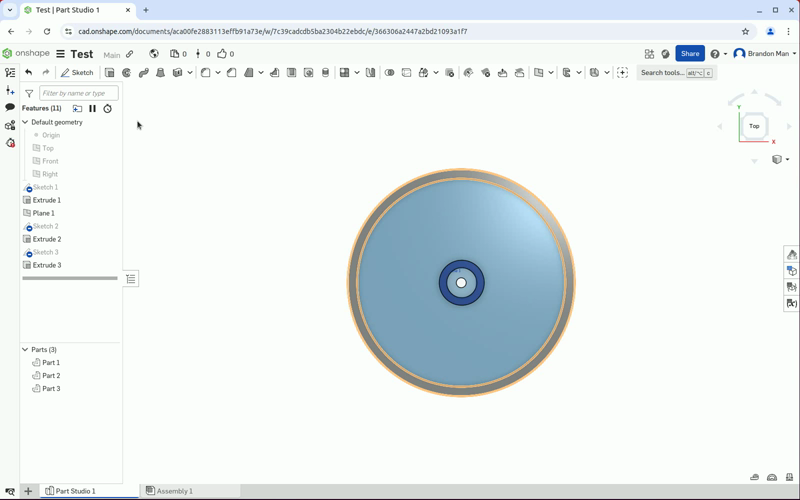
key(shift+7)
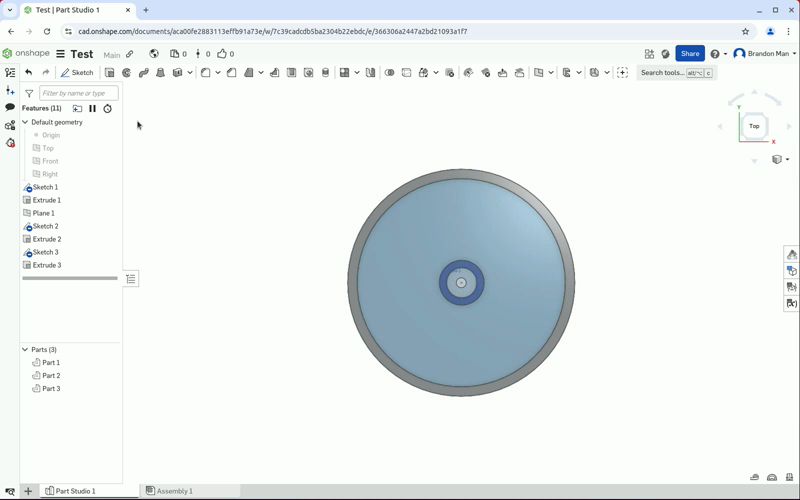
key(up, 3)
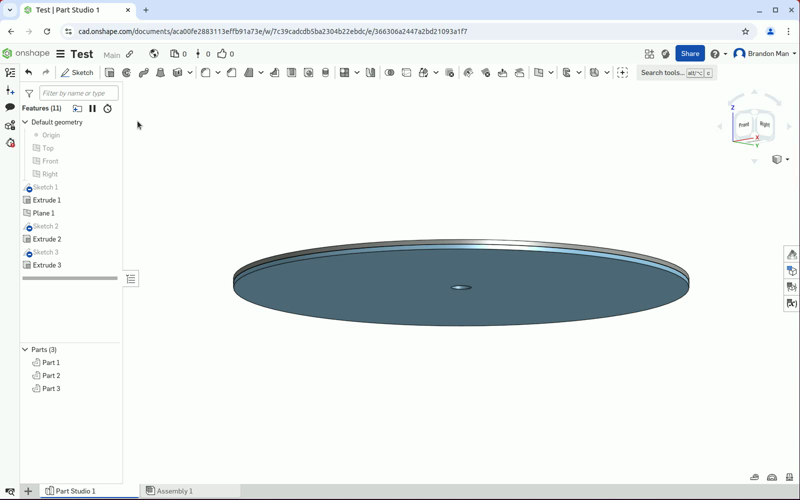
key(left, 3)
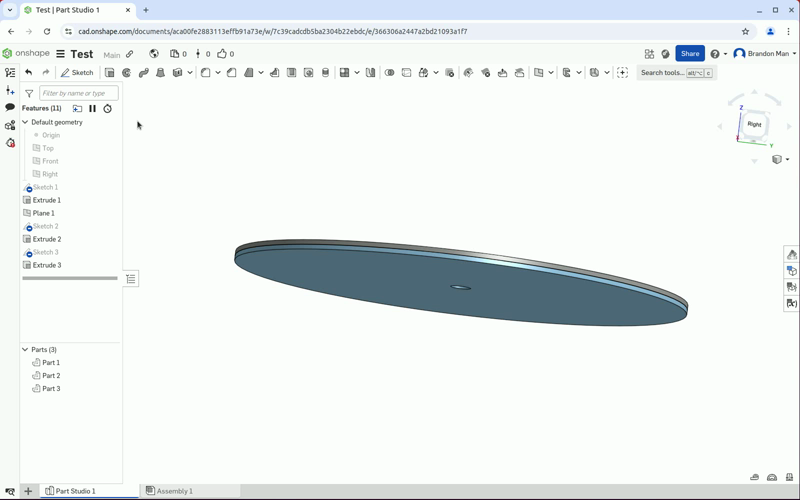
key(right, 3)
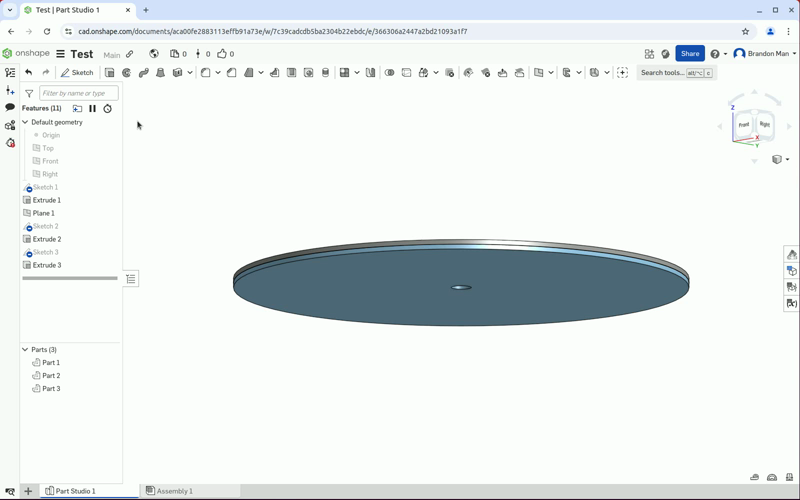
key(down, 3)
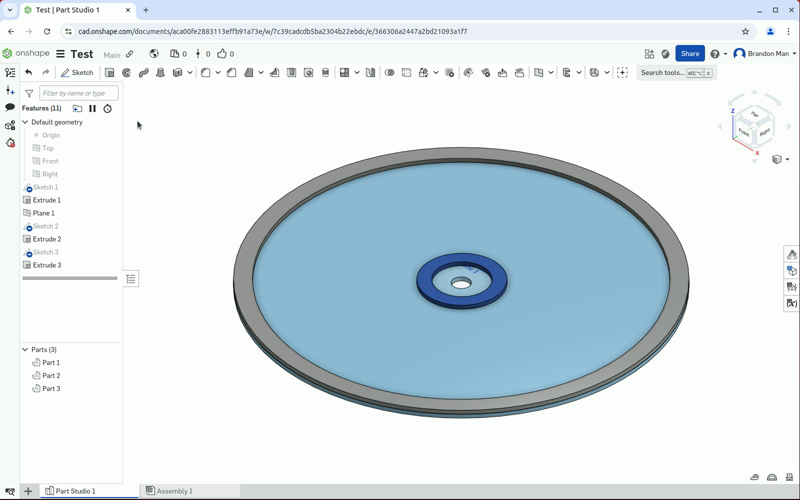
mouse_move(73, 189)
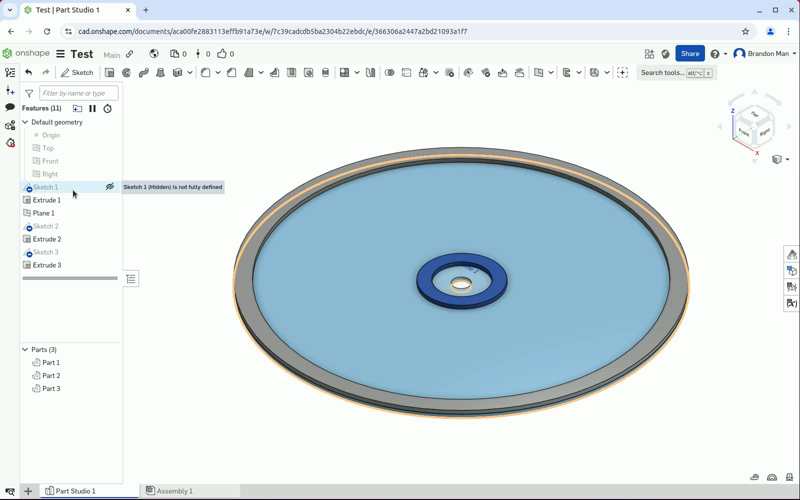
click(73, 189)